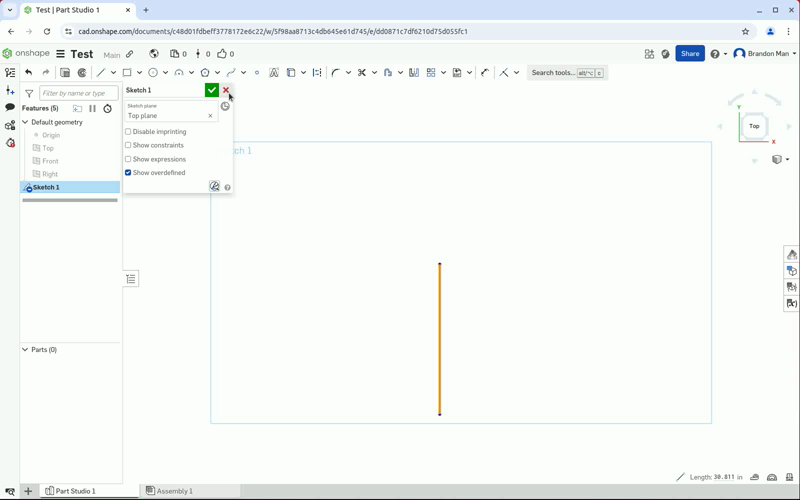
key(shift+h)
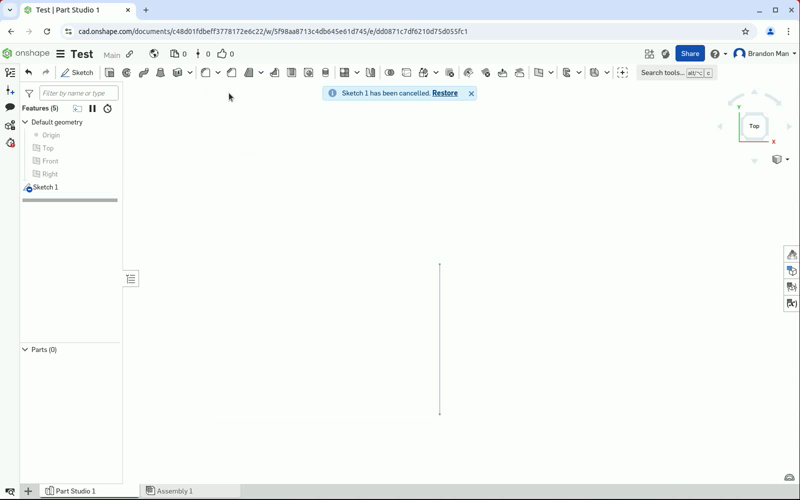
key(shift+s)
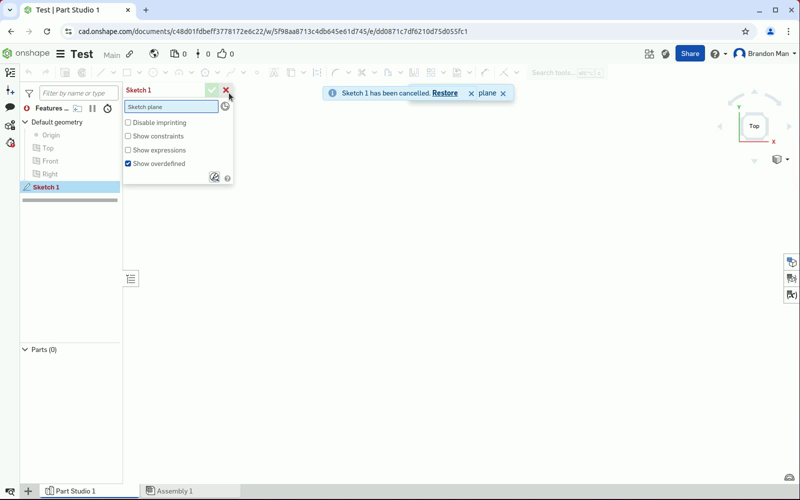
mouse_move(73, 150)
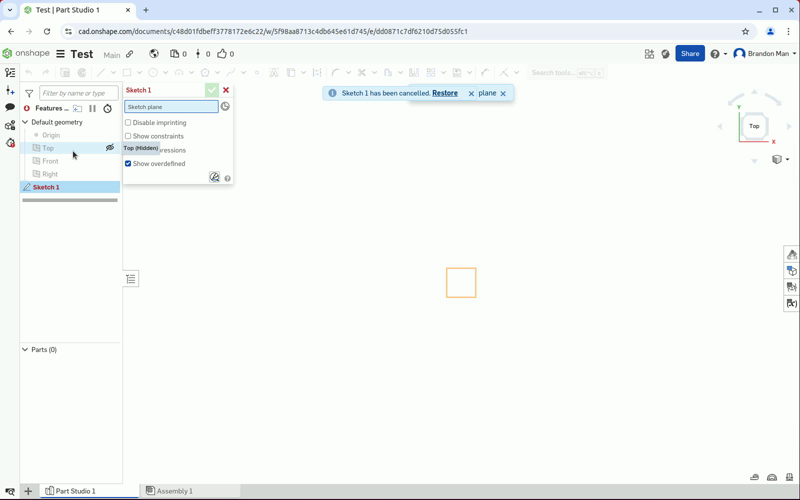
click(73, 150)
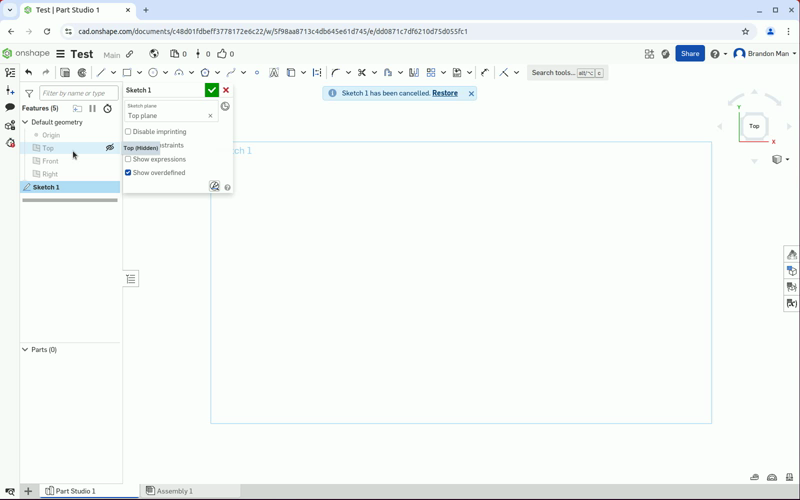
mouse_move(73, 352)
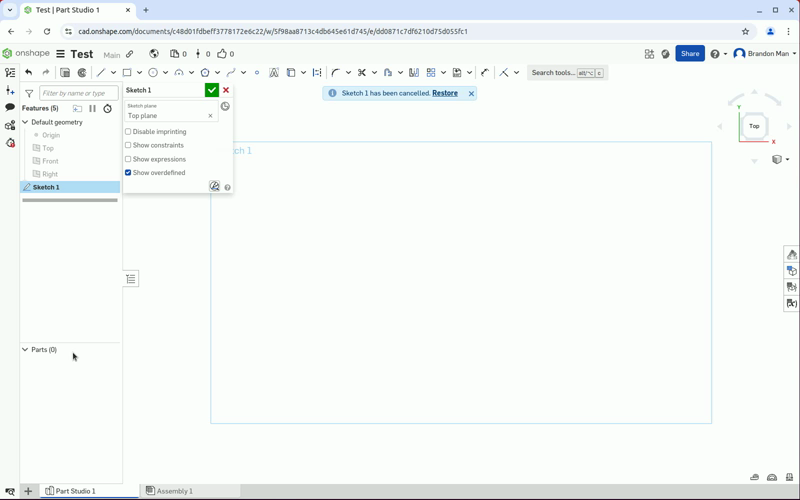
key(y)
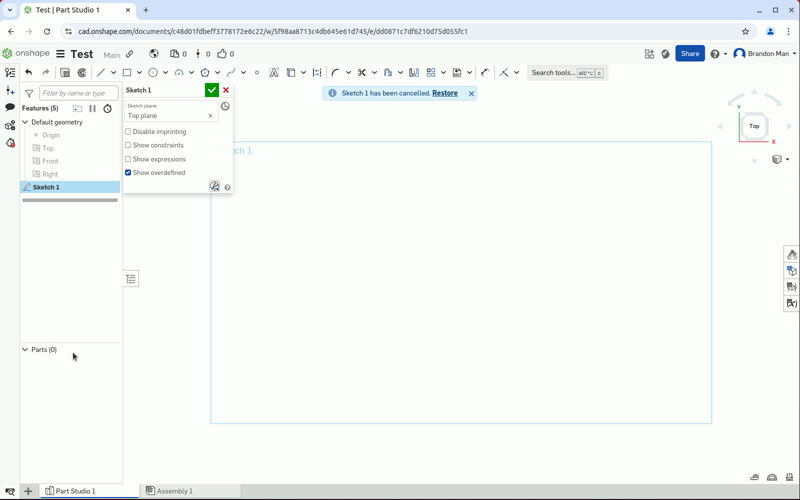
key(c)
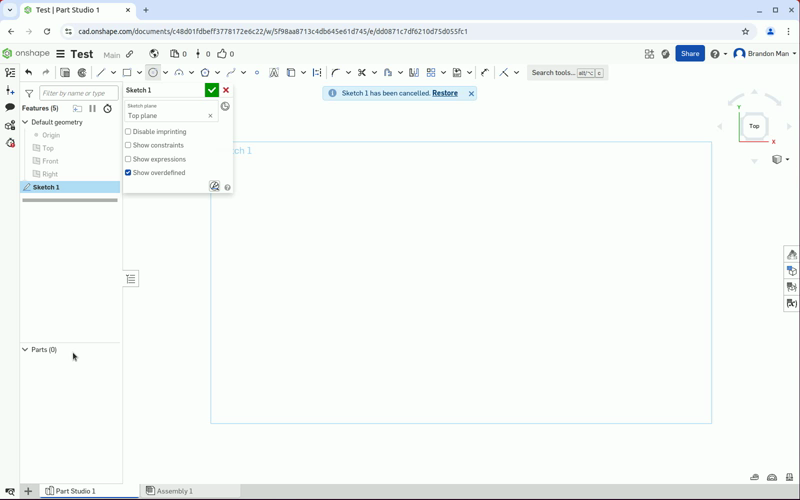
key_down(shift)
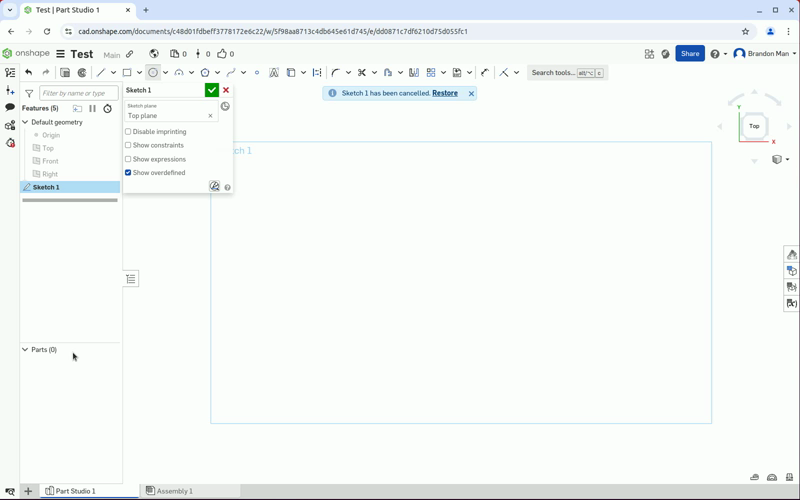
mouse_move(460, 282)
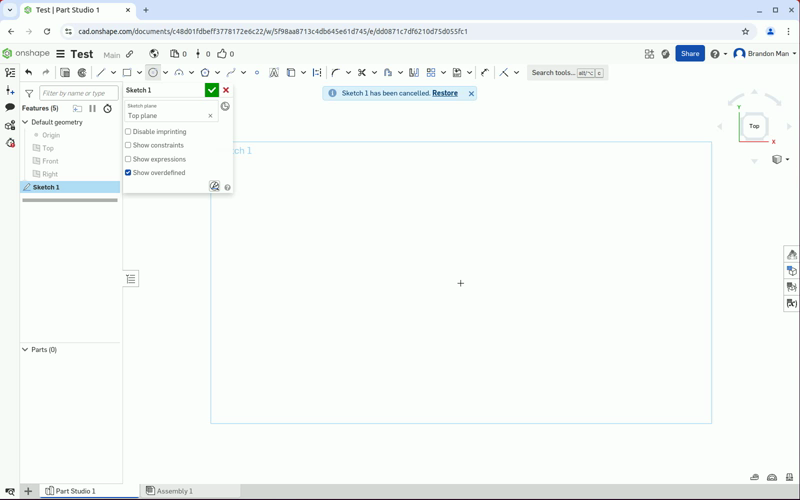
click(460, 282)
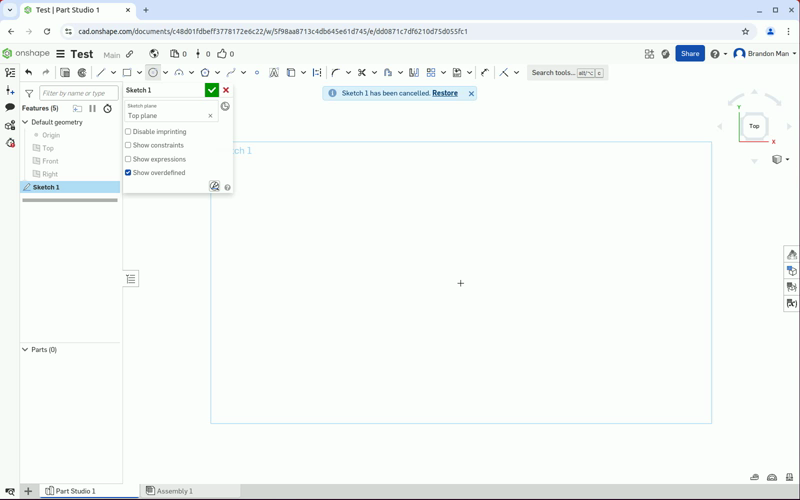
key_up(shift)
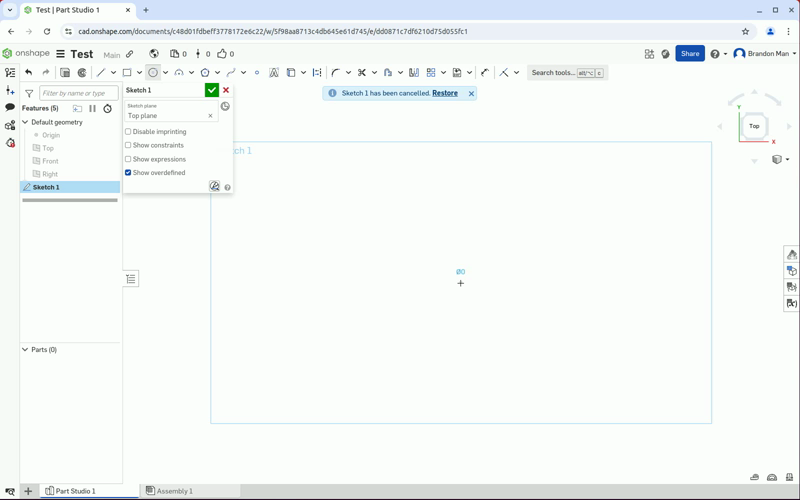
mouse_move(561, 282)
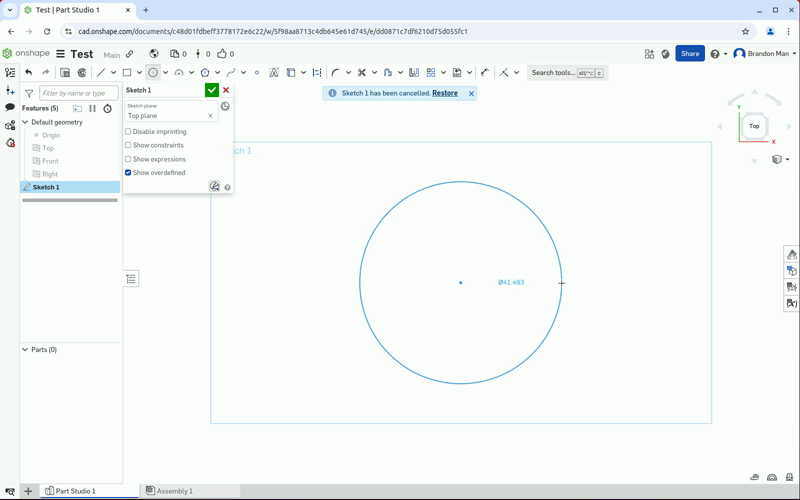
click(561, 282)
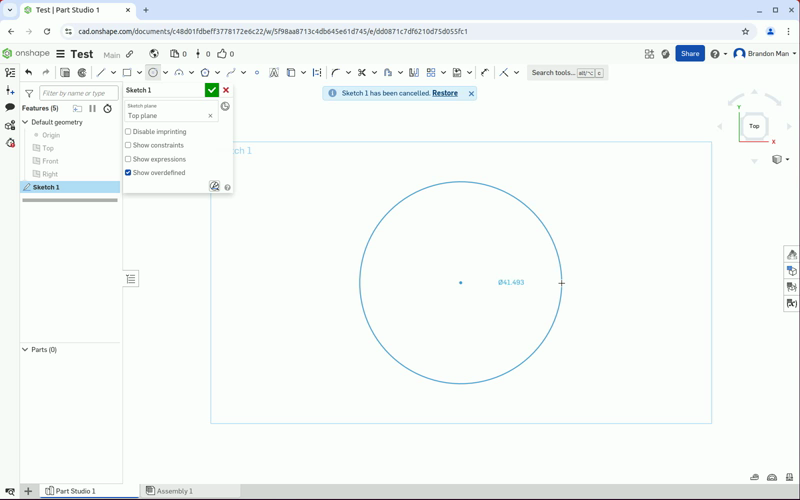
key(esc)
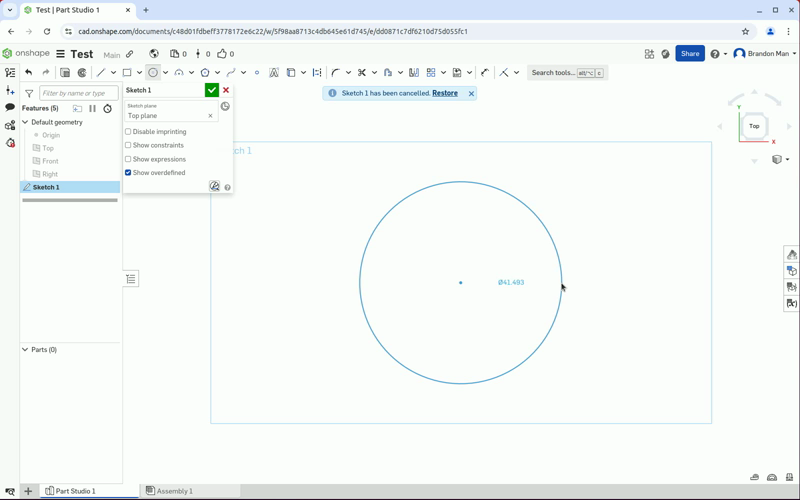
mouse_move(407, 248)
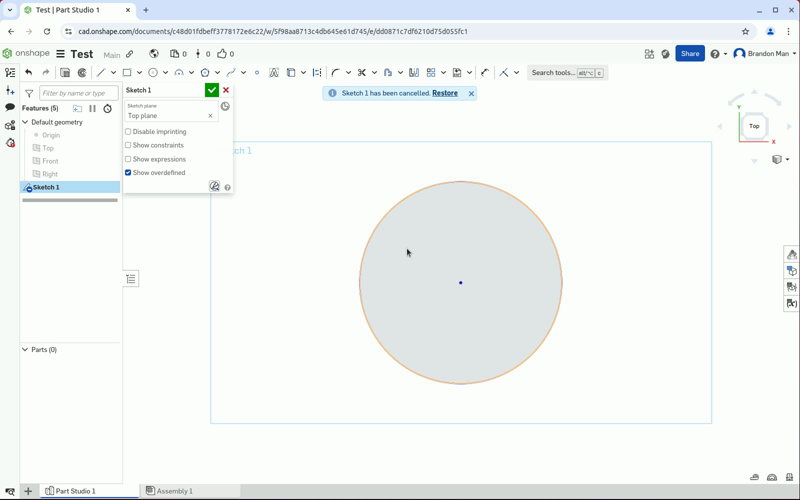
click(407, 248)
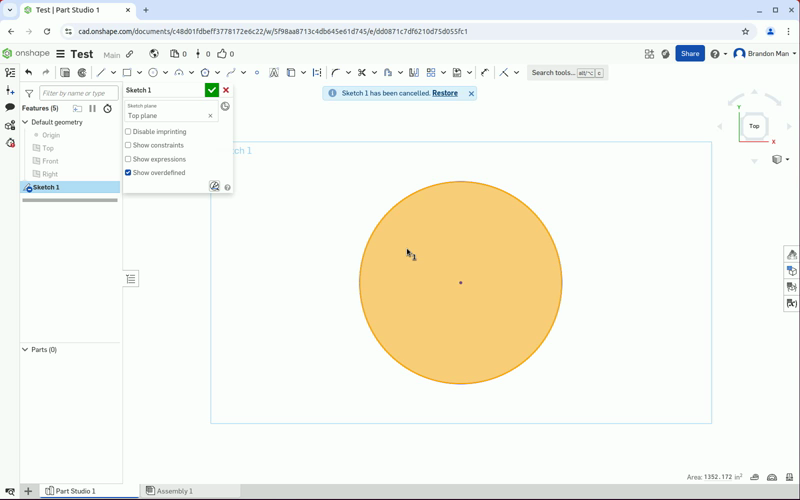
mouse_move(73, 352)
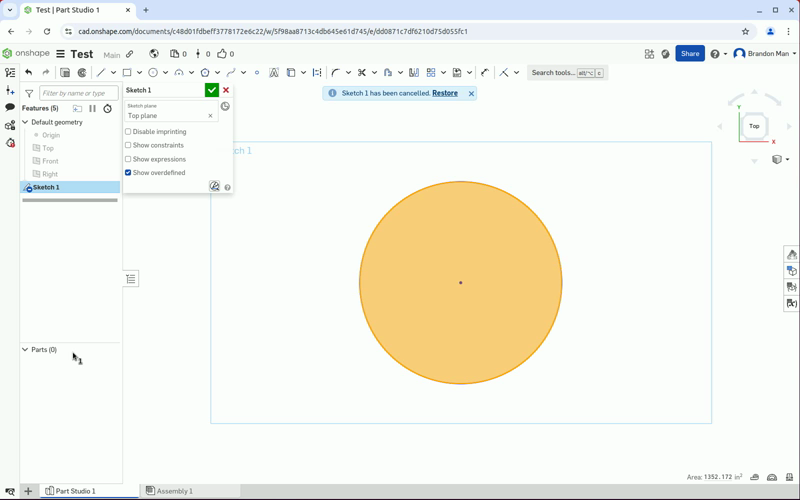
key(shift+y)
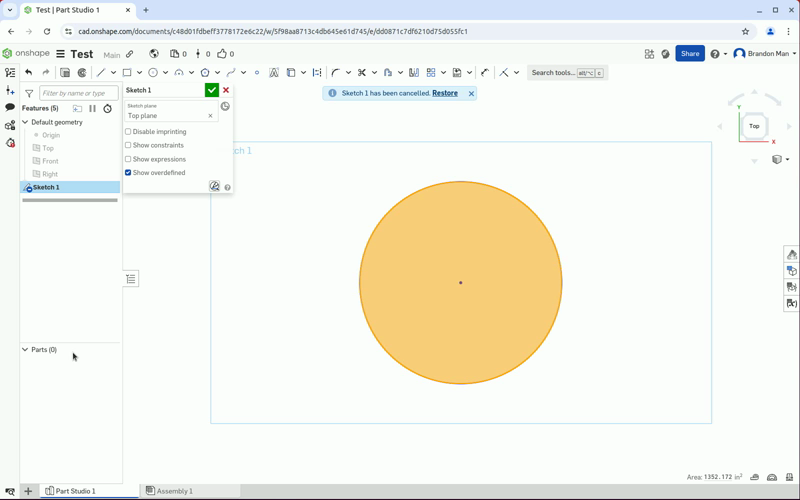
key(shift+e)
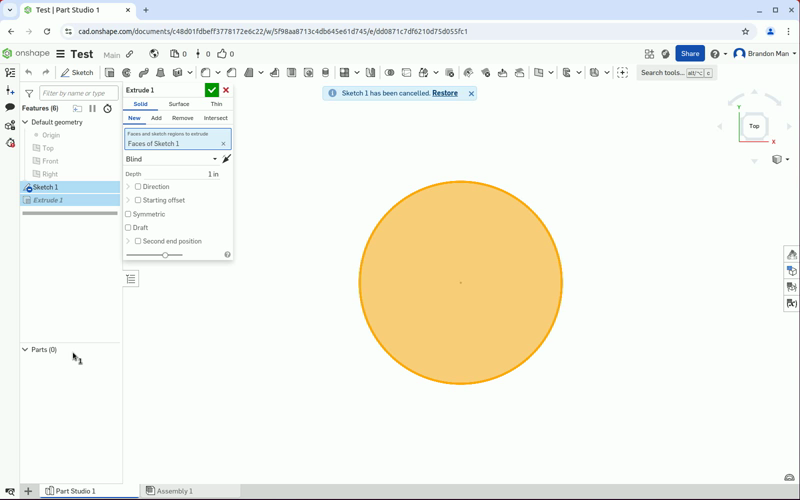
mouse_move(143, 106)
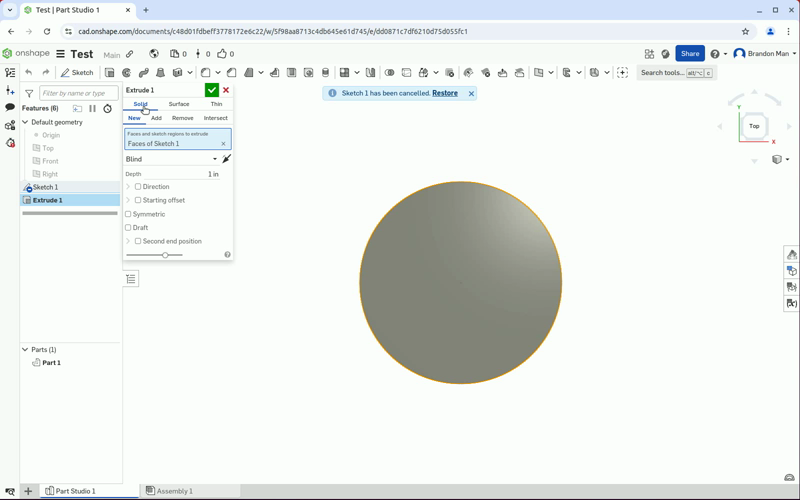
click(143, 106)
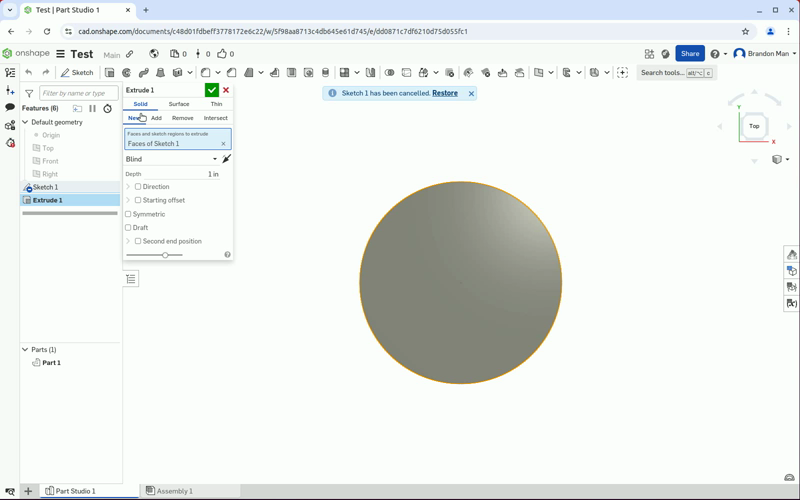
mouse_move(137, 120)
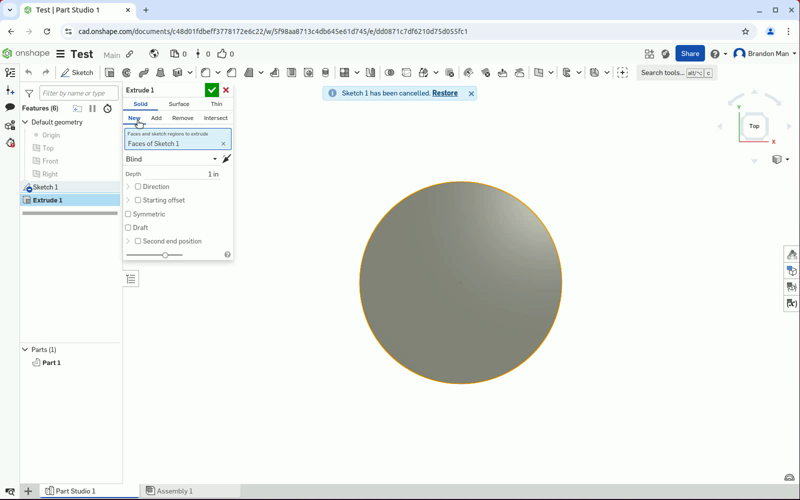
click(137, 120)
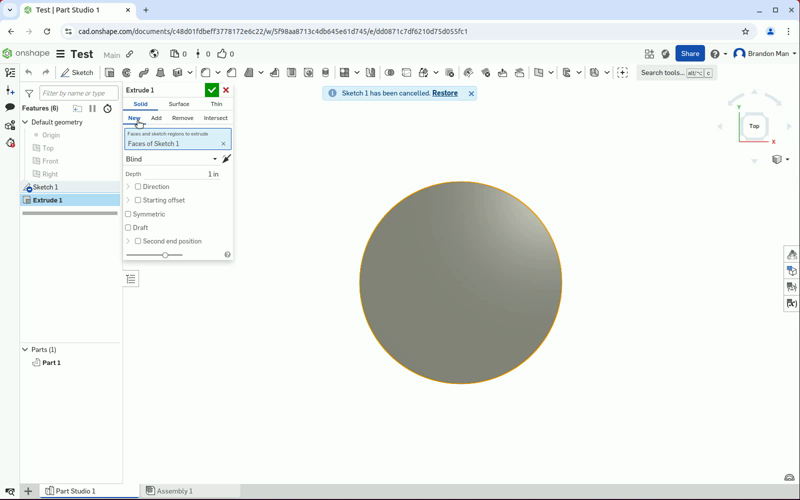
key(tab, 4)
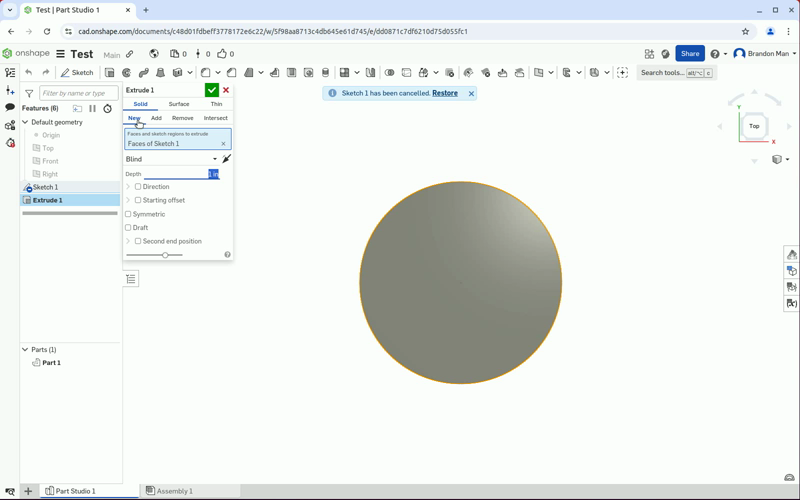
text(5.055)
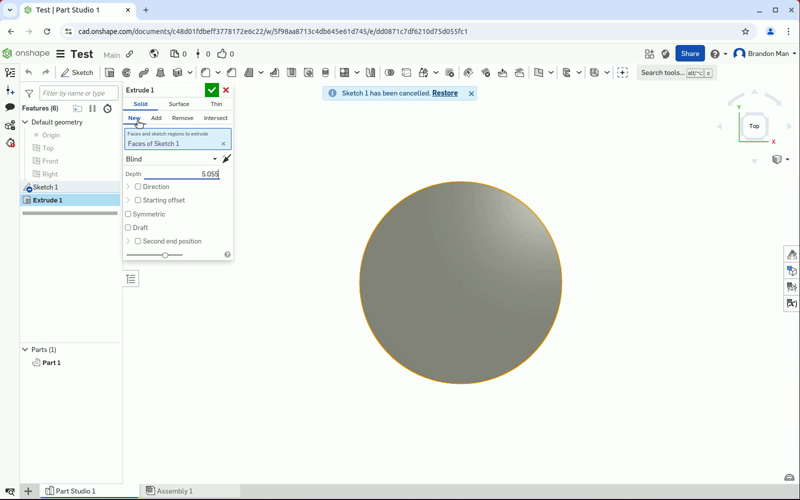
key(enter)
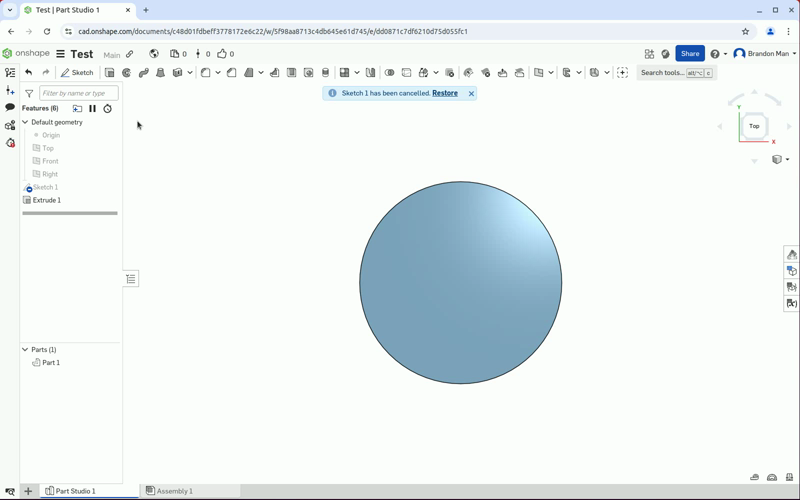
key(shift+h)
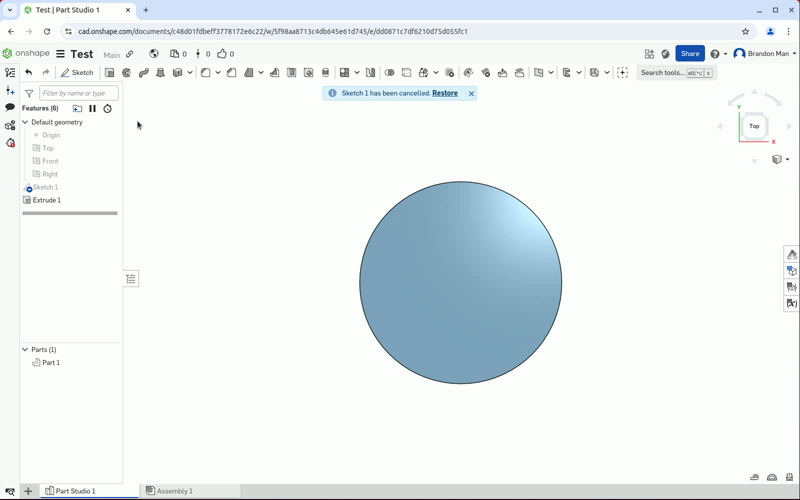
key(shift+h)
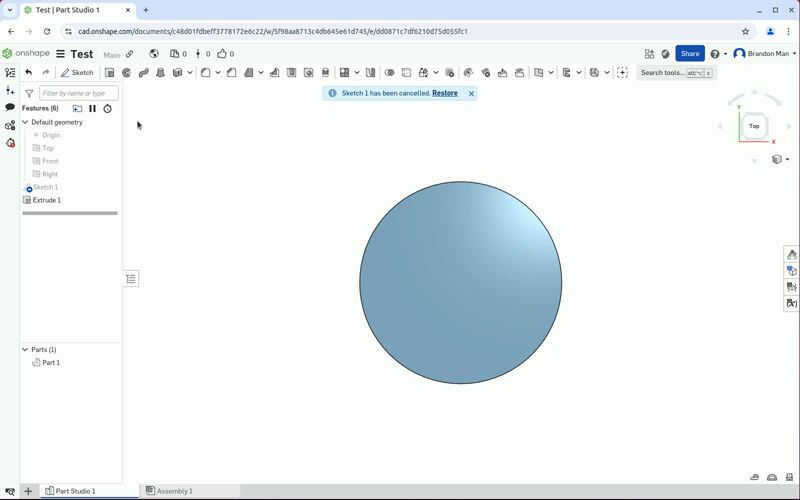
mouse_move(73, 189)
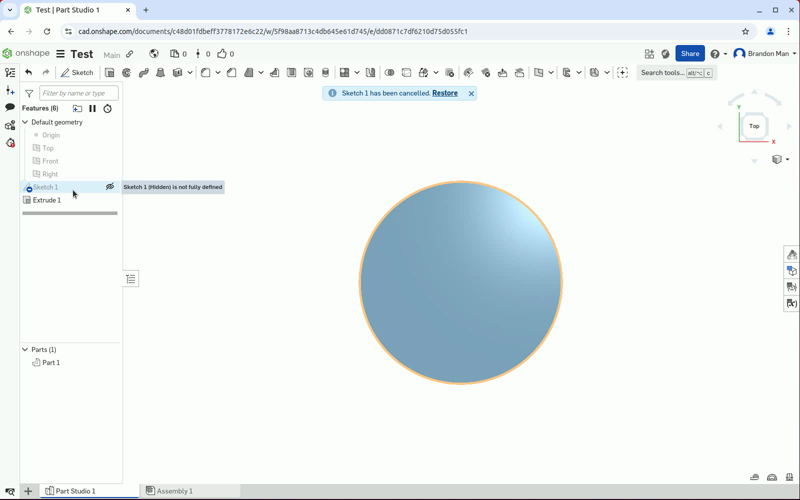
click(73, 189)
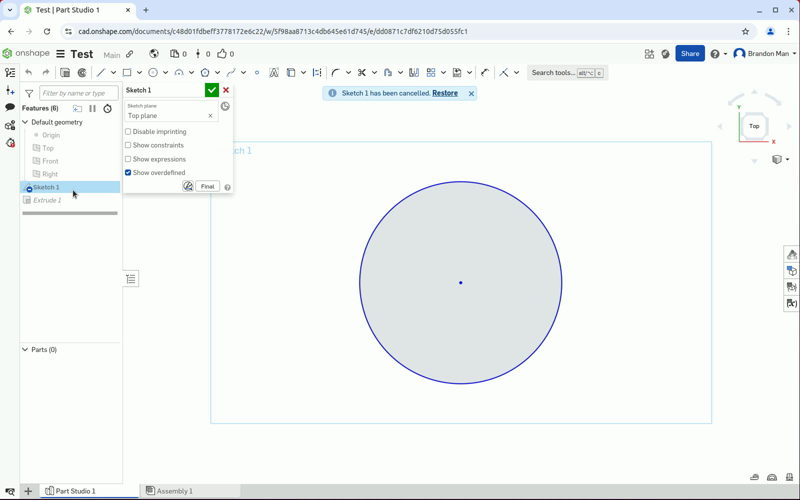
mouse_move(229, 92)
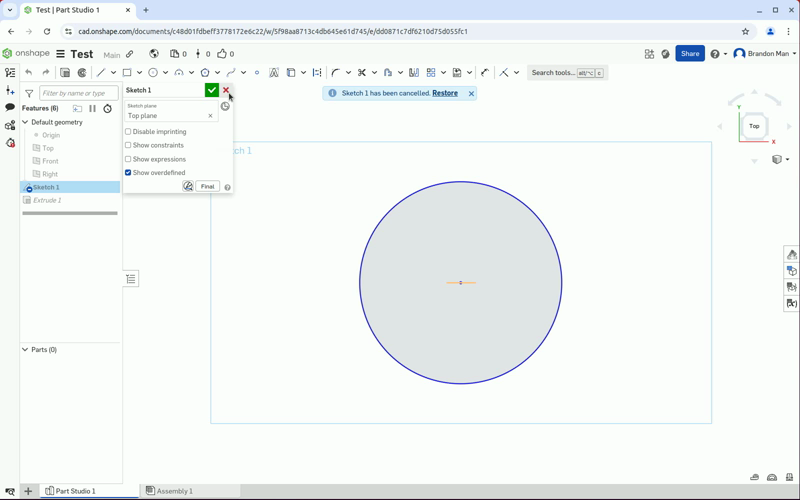
click(229, 92)
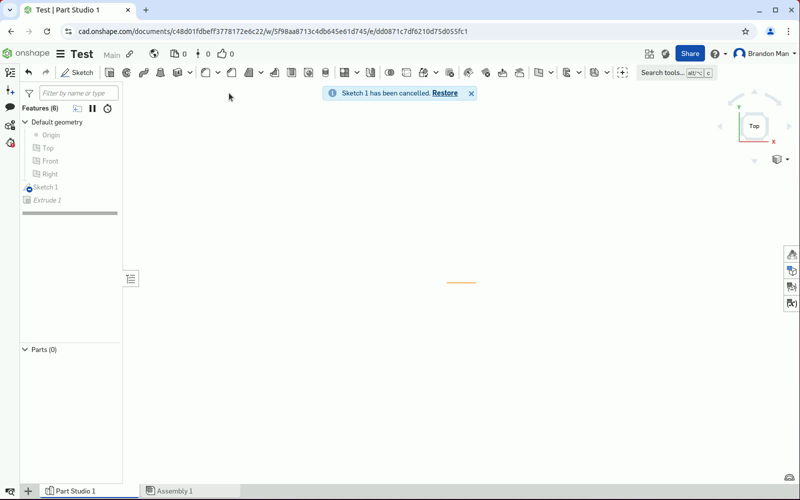
mouse_move(73, 352)
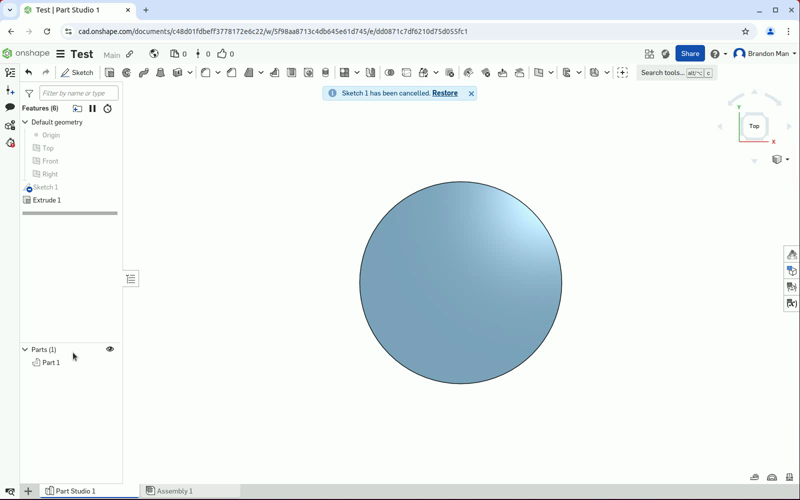
key(y)
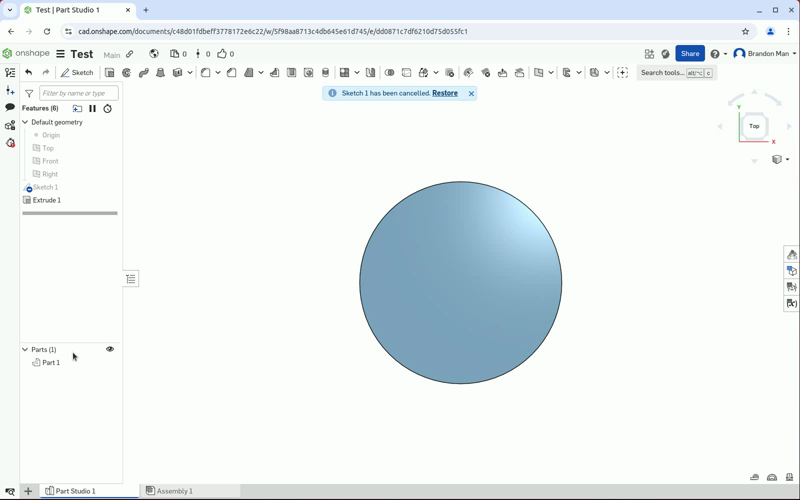
key(shift+p)
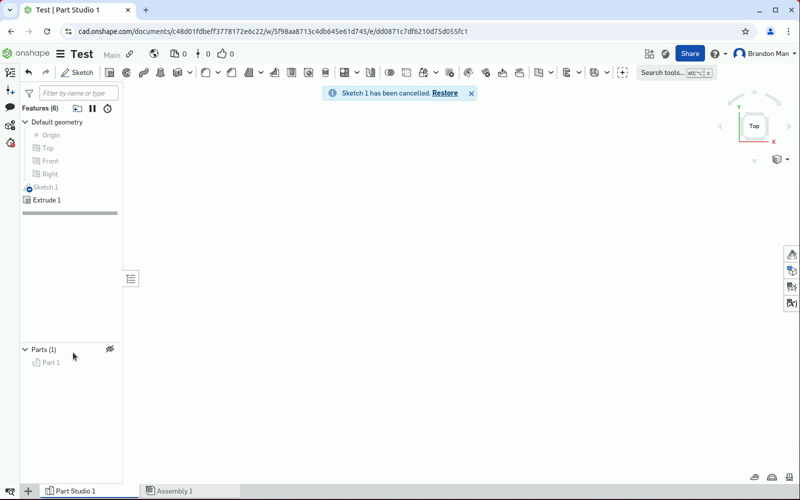
key(space)
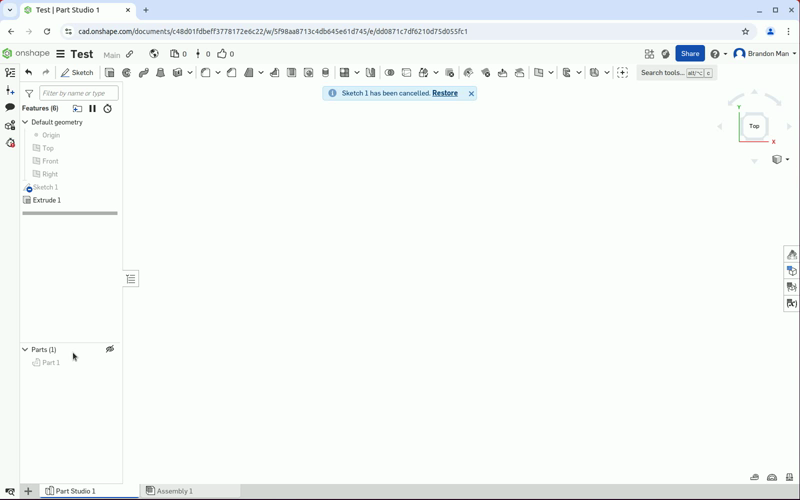
key_down(shift)
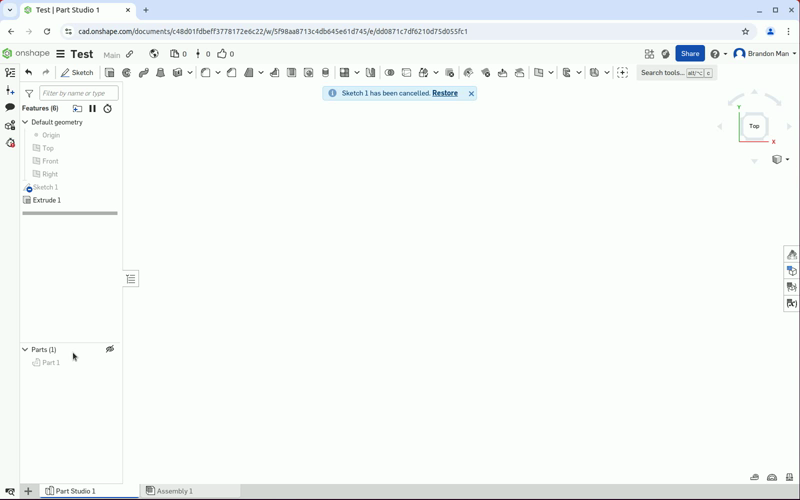
key(up)
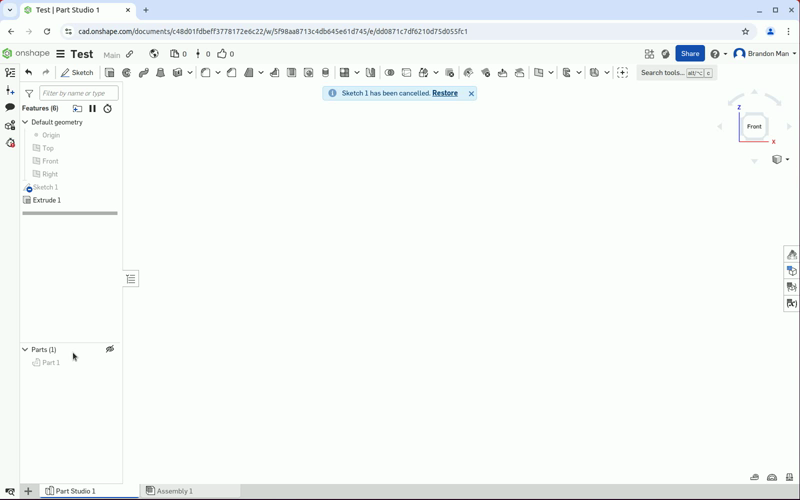
key_up(shift)
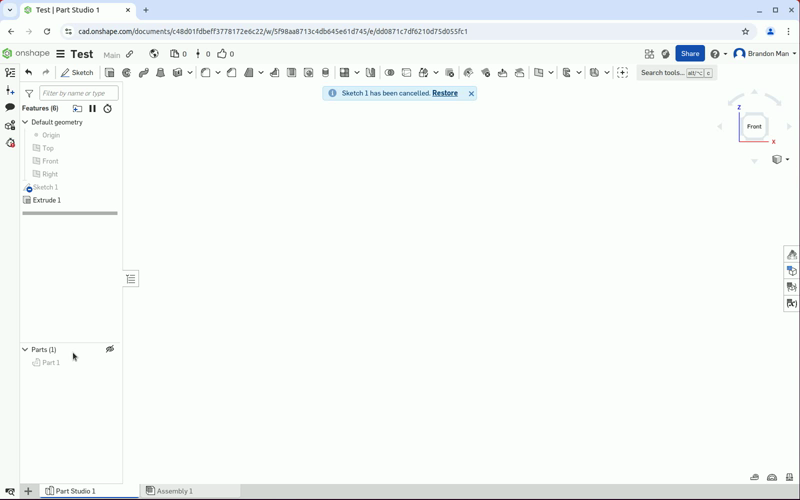
key(space)
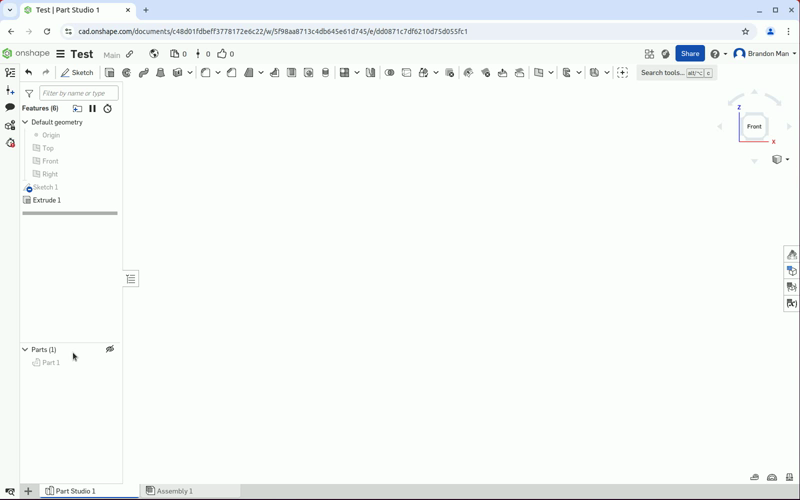
key_down(shift)
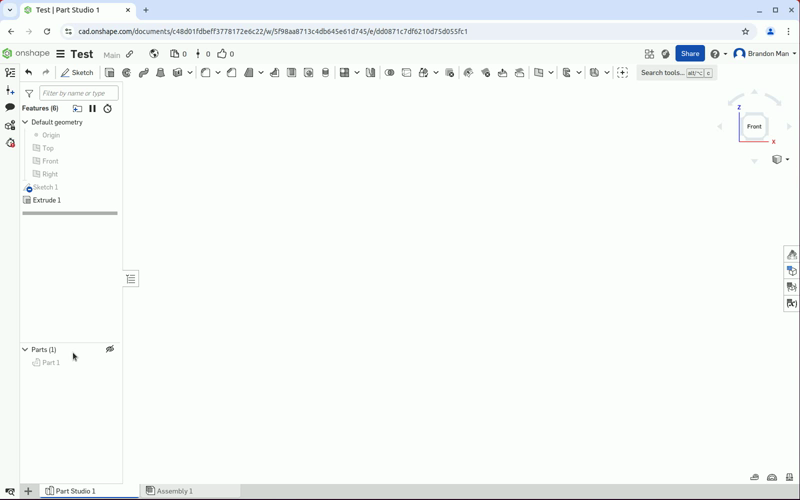
key(left)
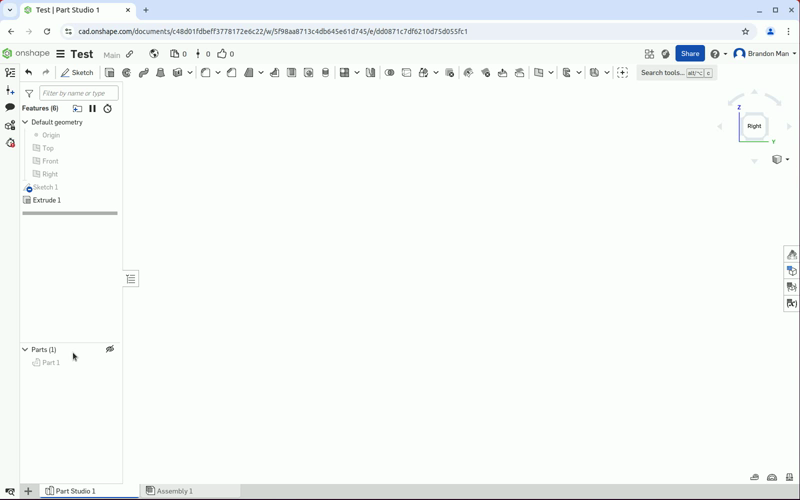
key_up(shift)
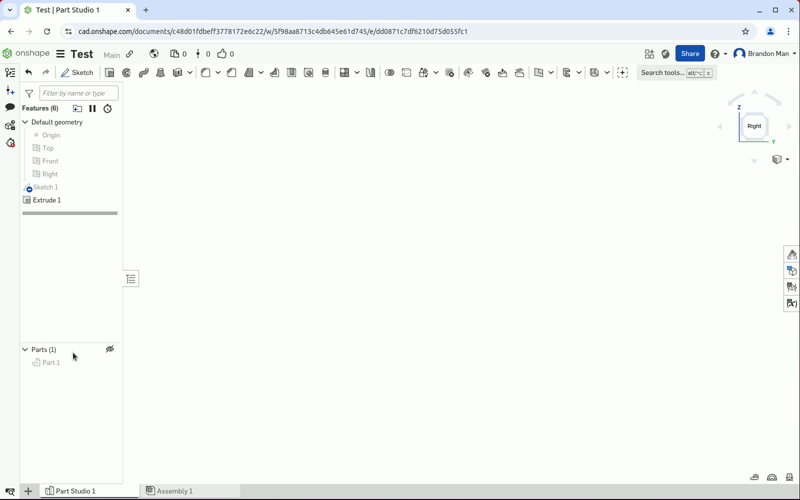
mouse_move(73, 352)
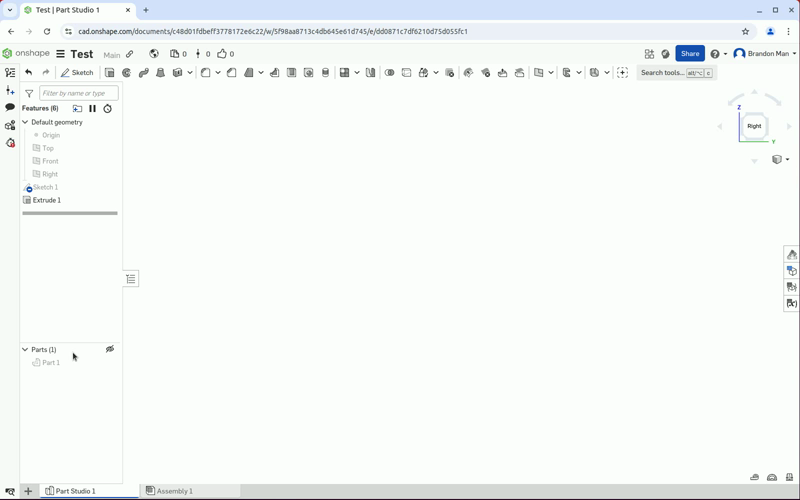
key(shift+y)
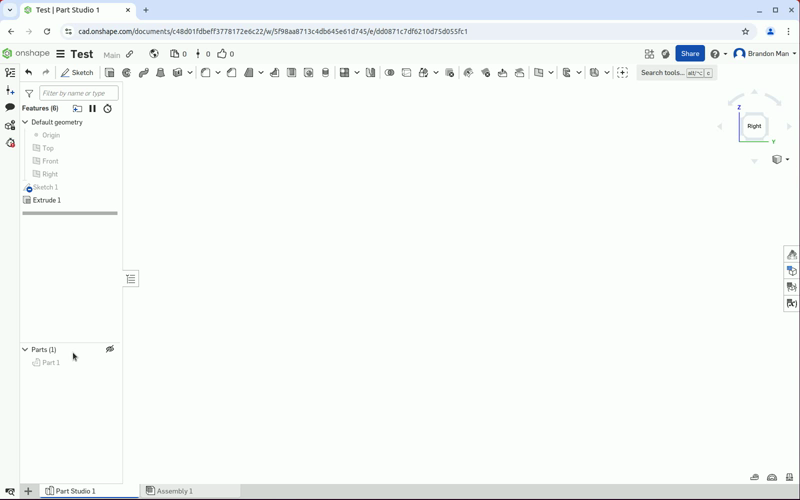
key(shift+s)
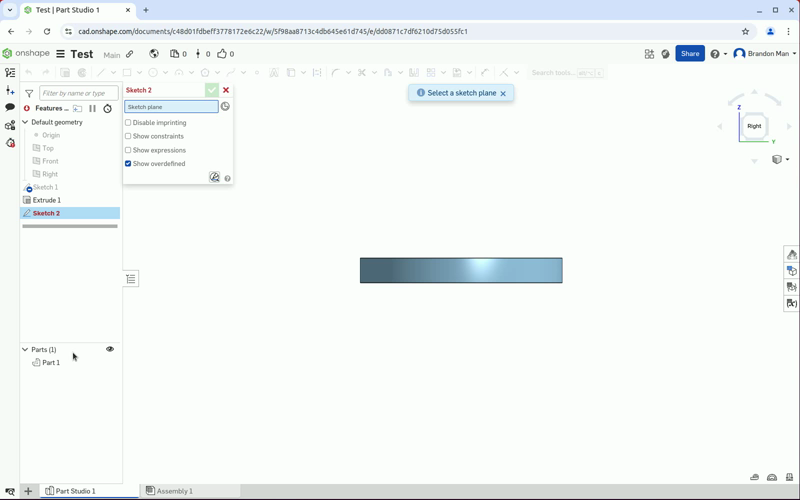
mouse_move(73, 176)
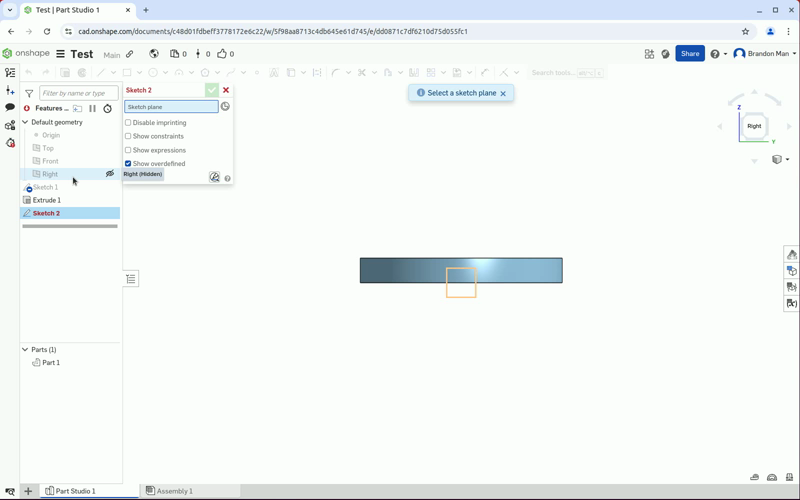
click(73, 176)
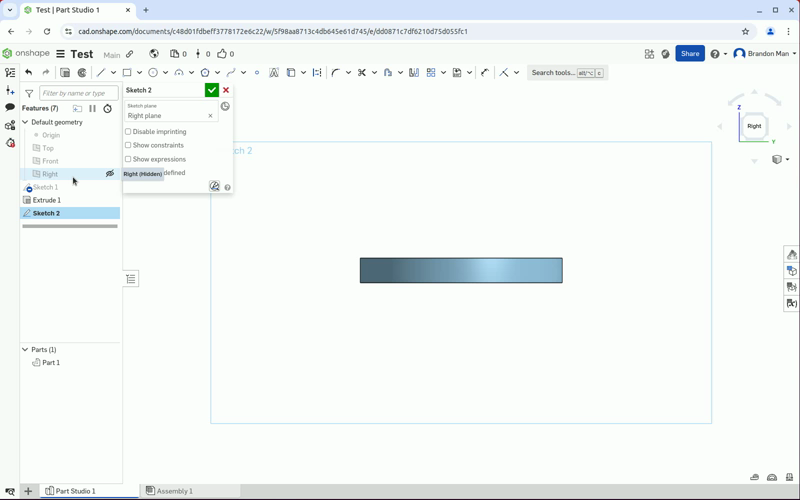
mouse_move(73, 352)
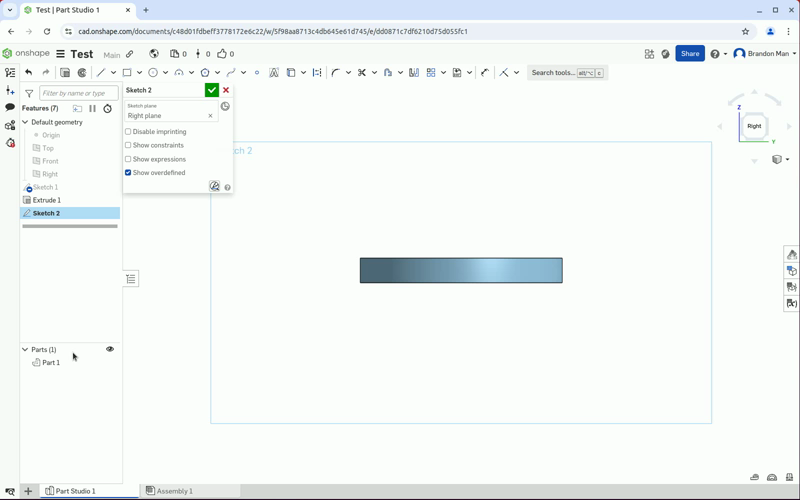
key(y)
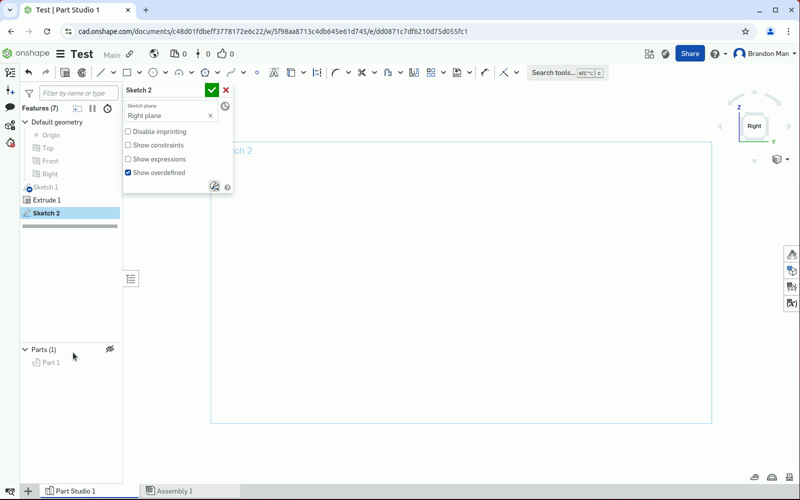
key(l)
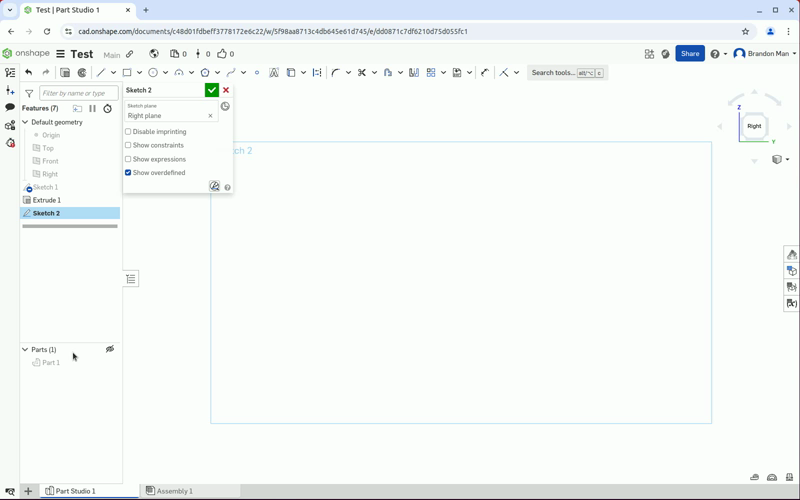
key_down(shift)
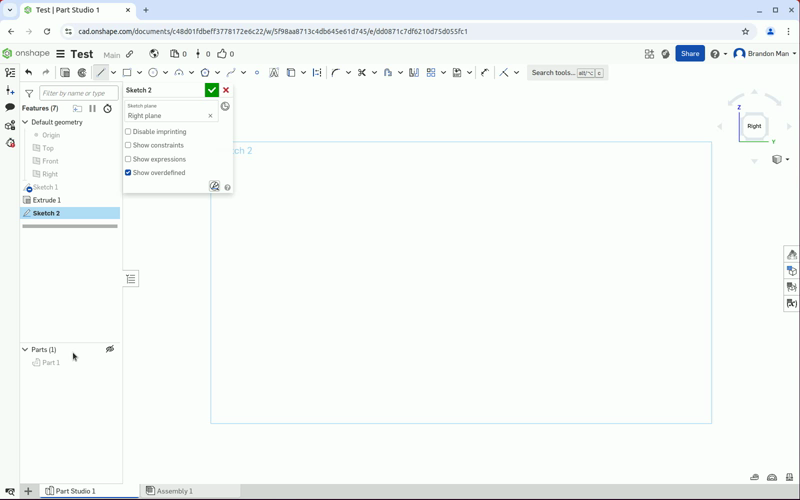
mouse_move(348, 279)
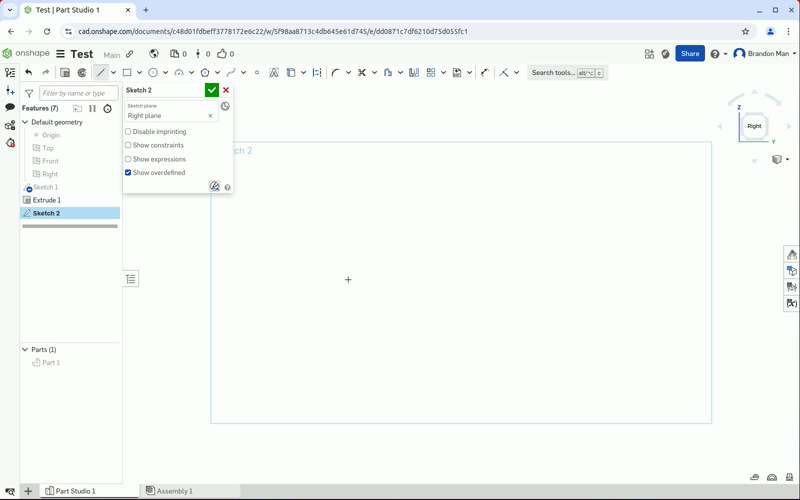
click(348, 279)
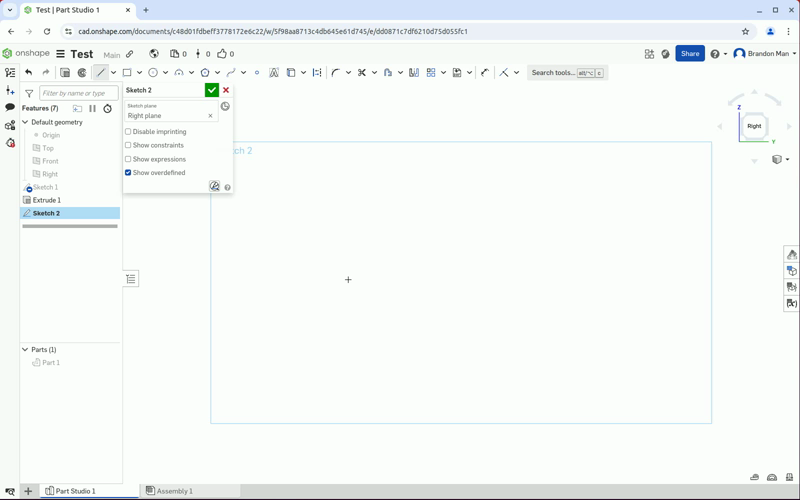
key_up(shift)
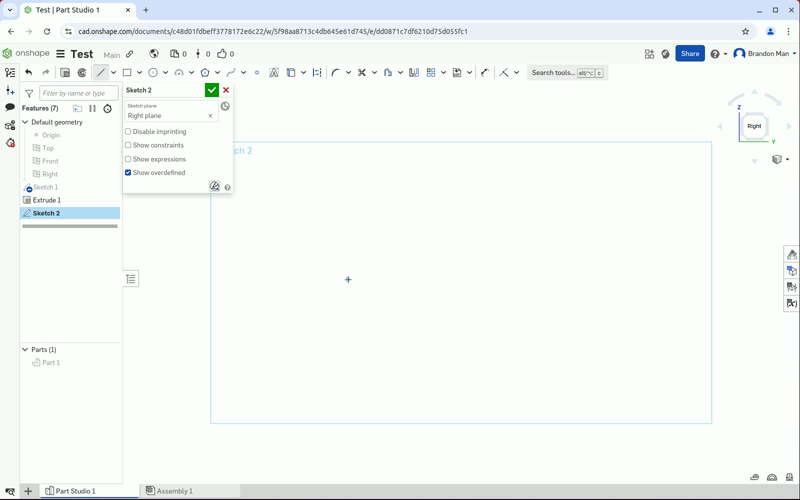
key_down(shift)
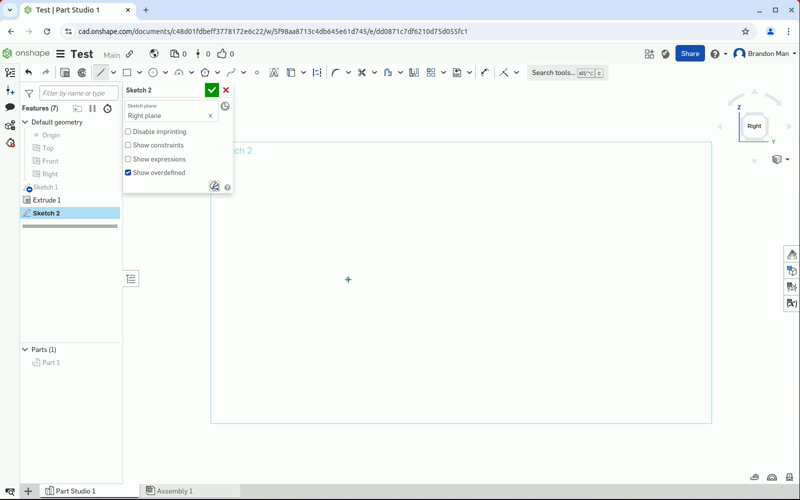
mouse_move(378, 279)
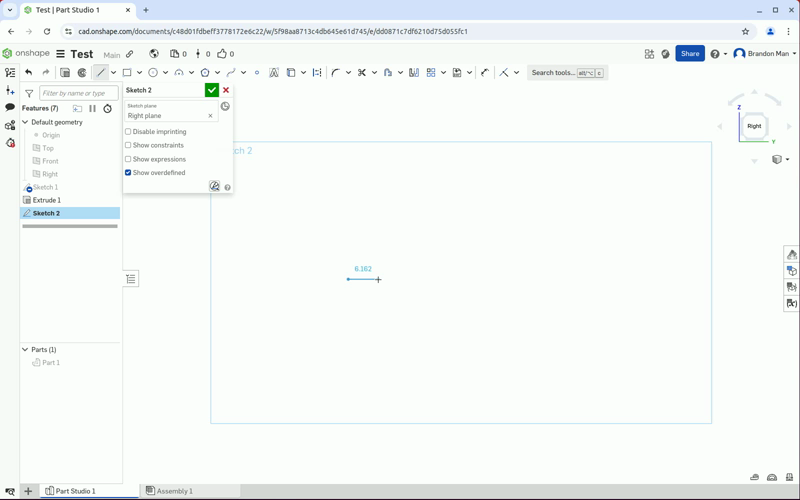
mouse_move(350, 283)
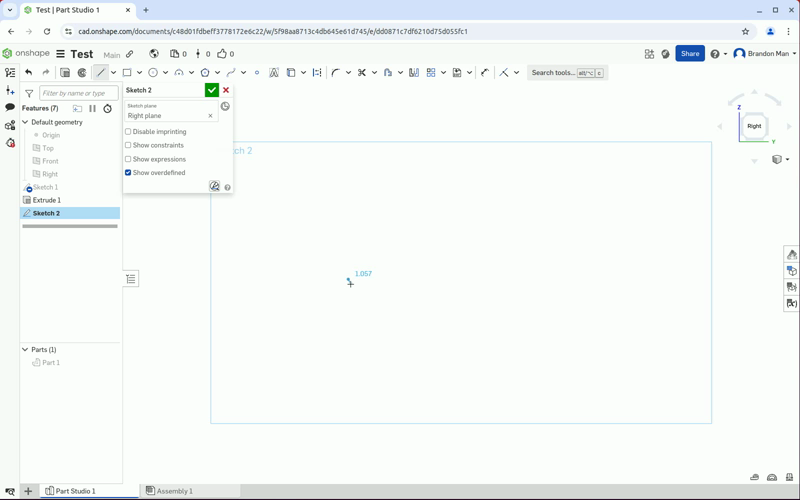
scroll(6)
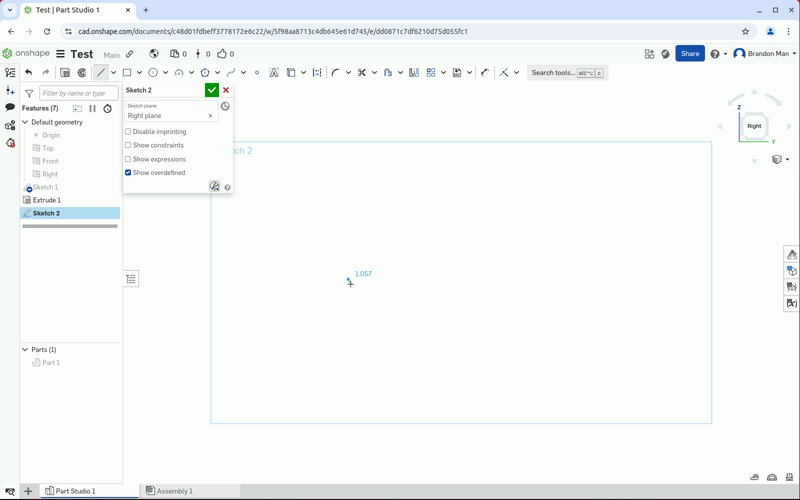
scroll(6)
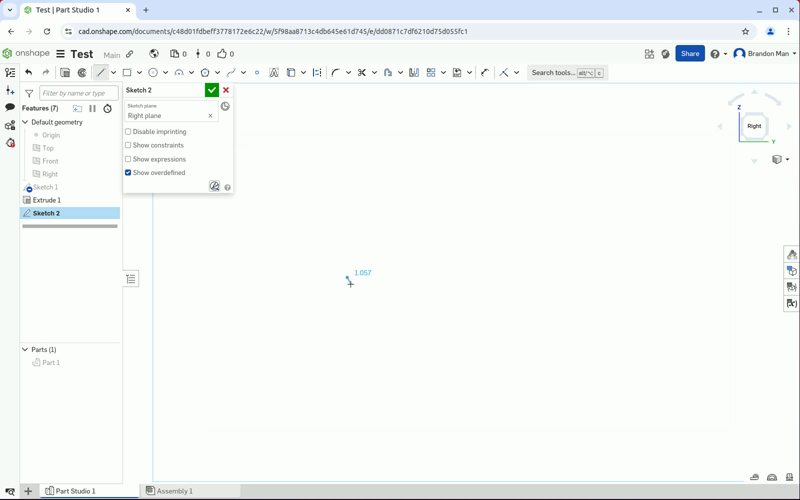
scroll(6)
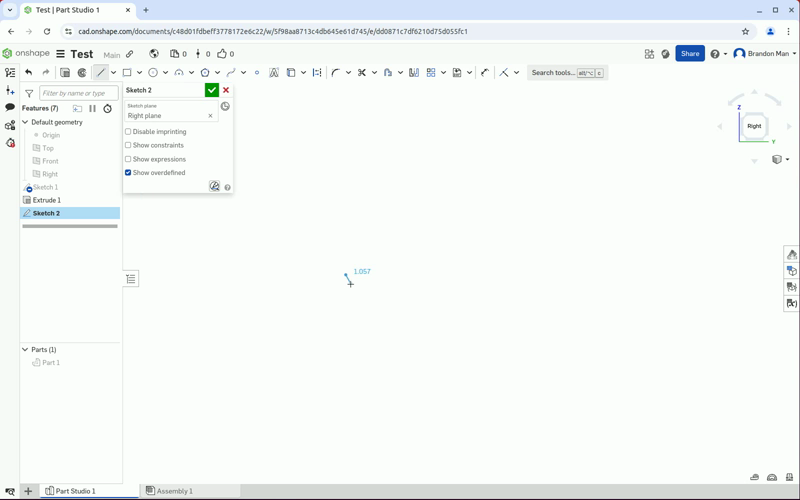
scroll(6)
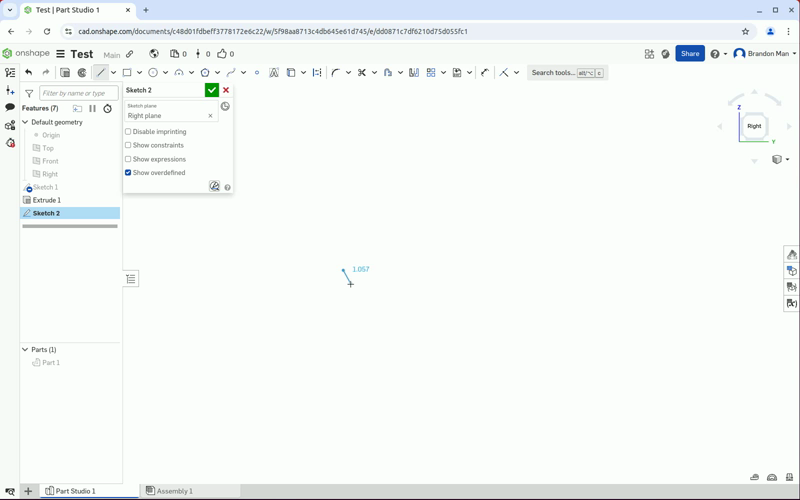
scroll(6)
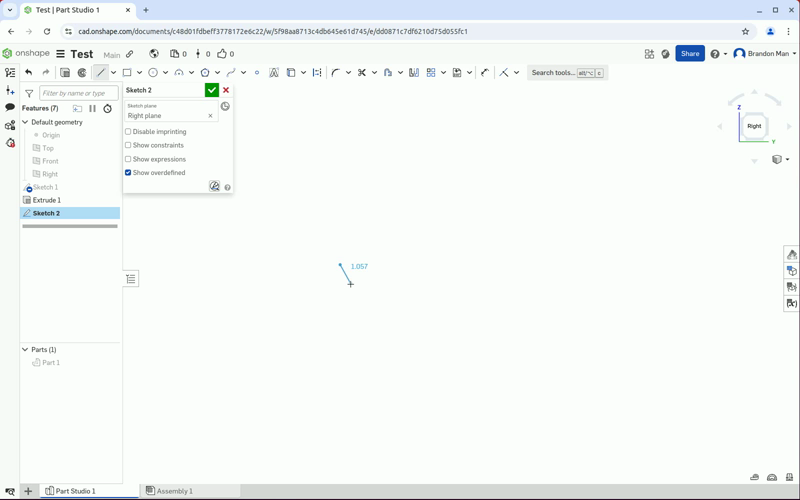
scroll(6)
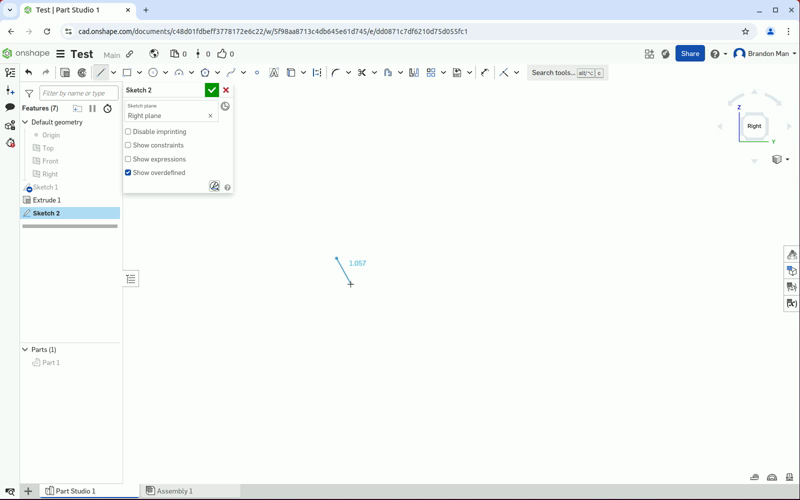
scroll(6)
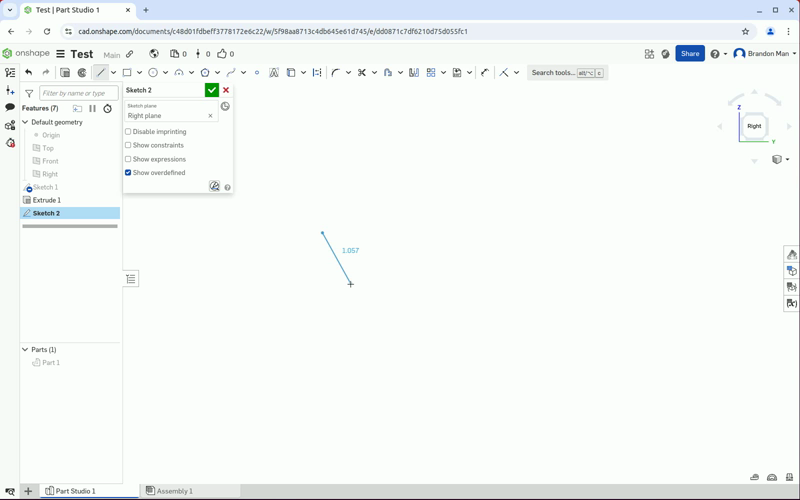
click(350, 283)
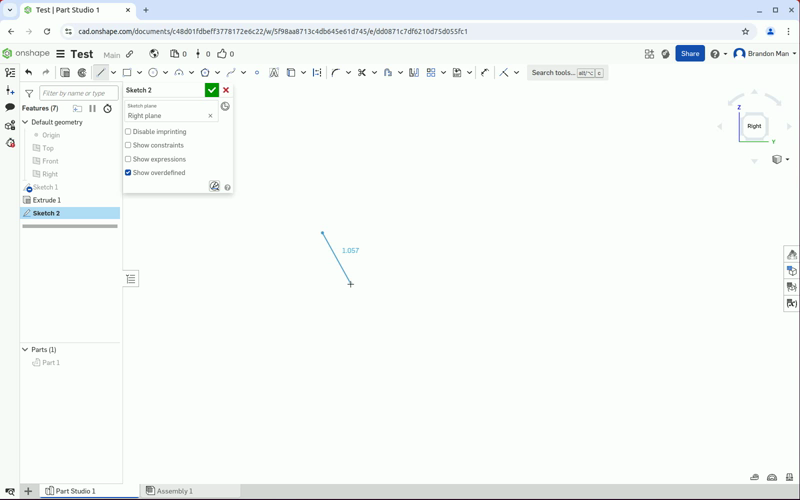
scroll(-6)
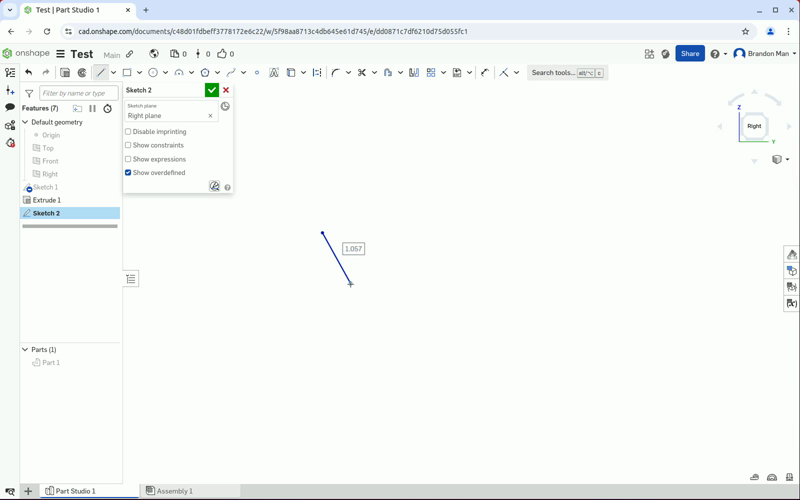
scroll(-6)
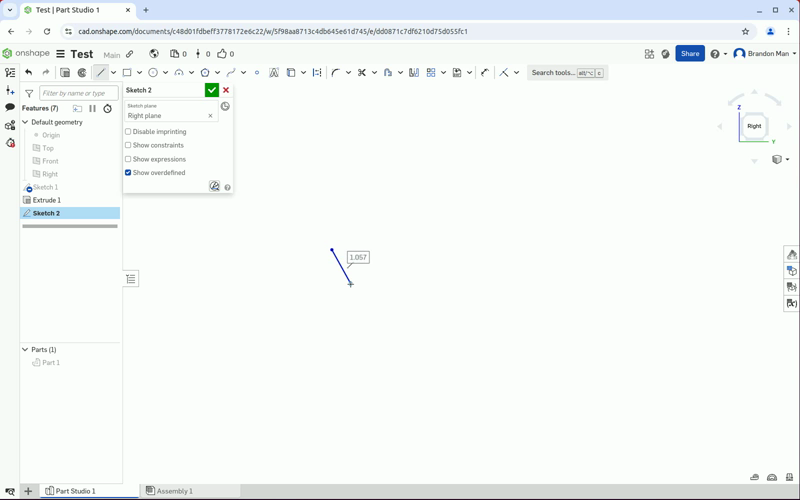
scroll(-6)
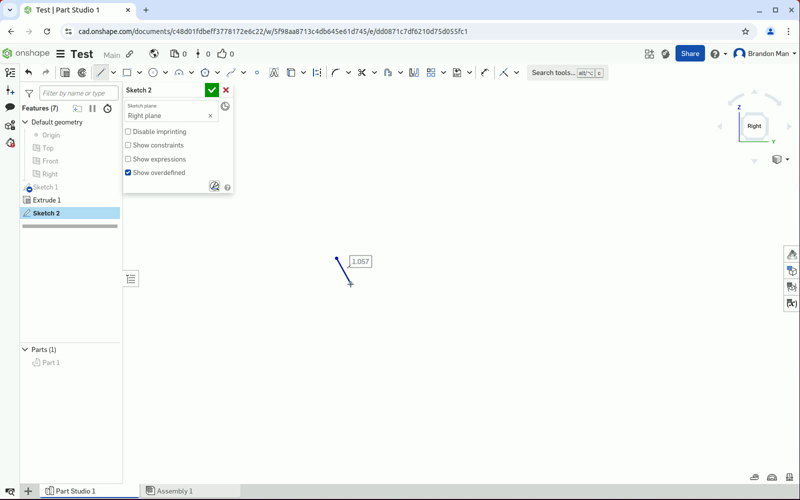
scroll(-6)
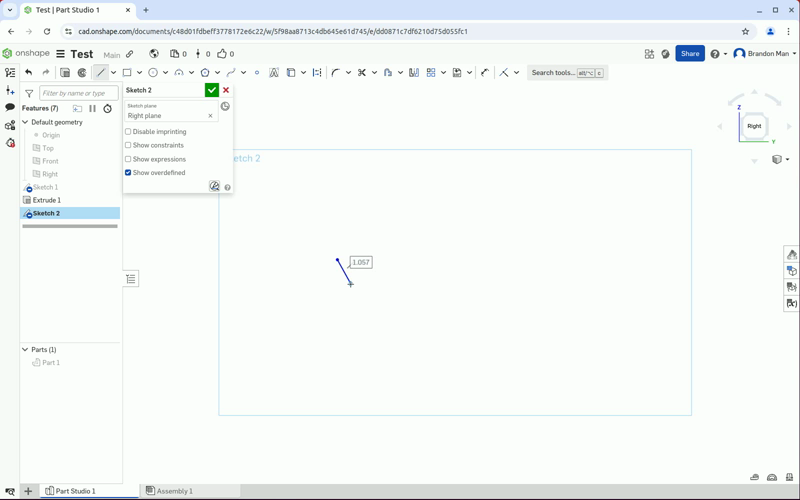
scroll(-6)
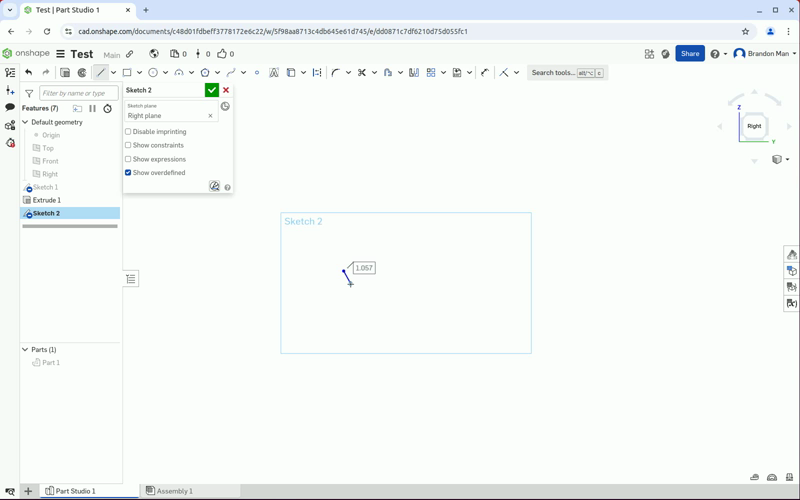
scroll(-6)
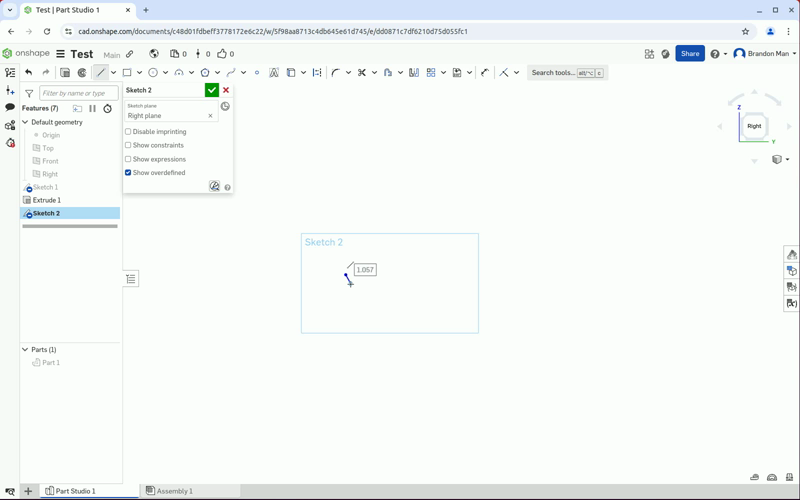
scroll(-6)
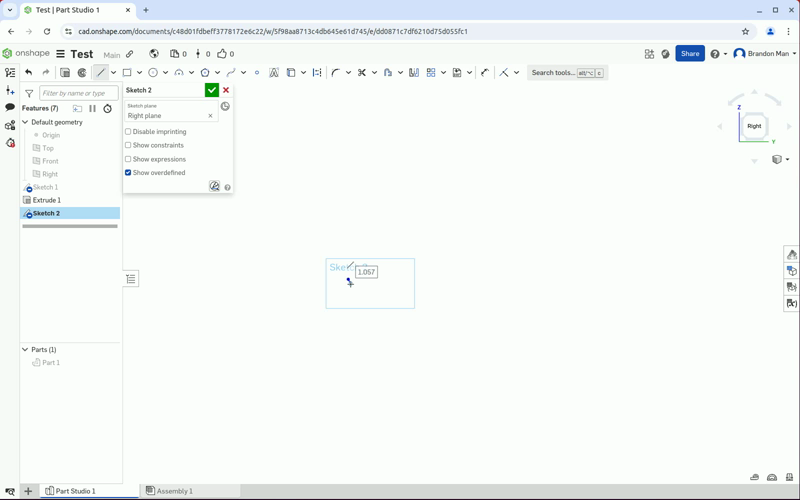
key_up(shift)
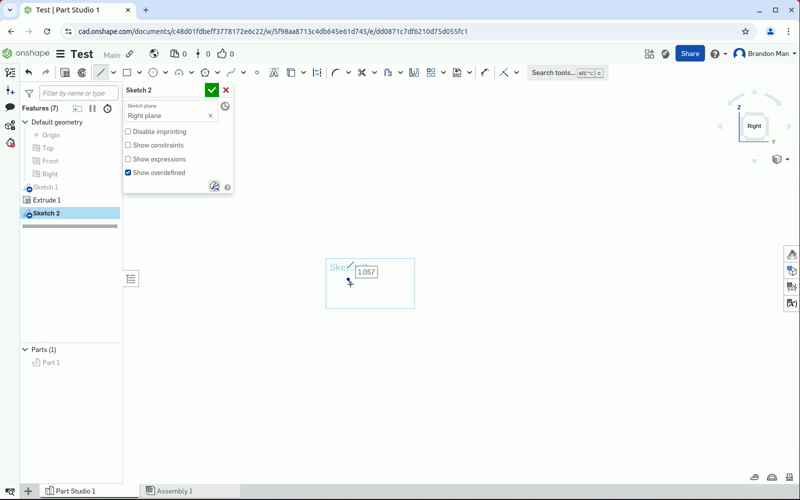
key_down(shift)
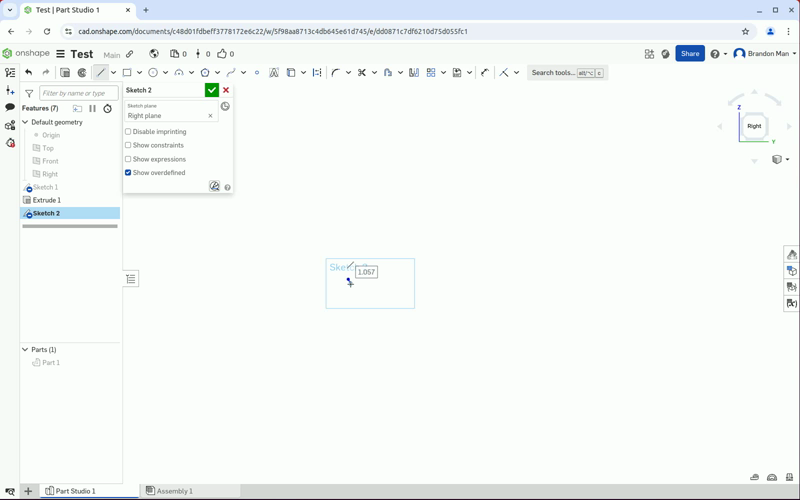
mouse_move(380, 283)
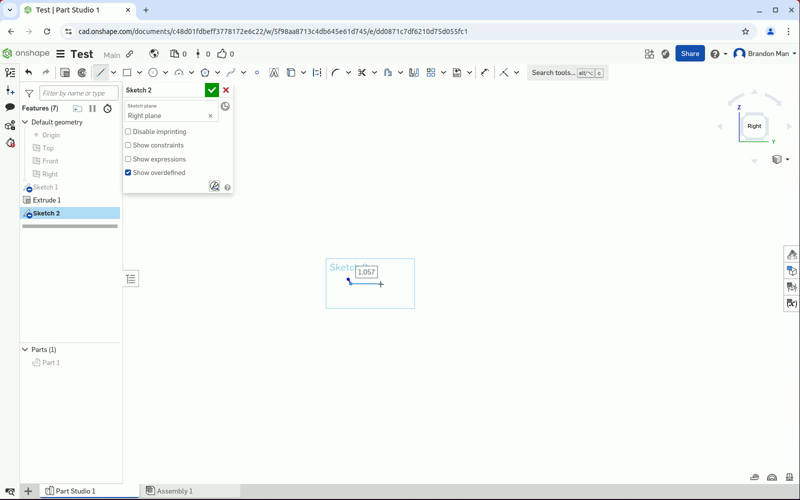
mouse_move(360, 283)
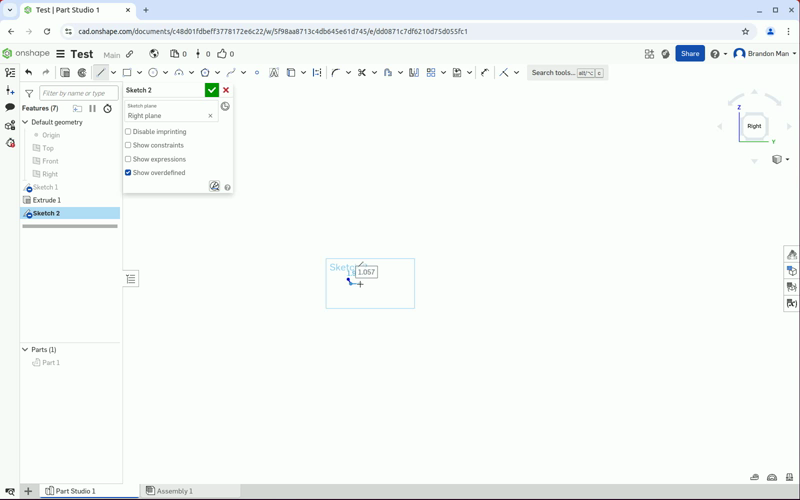
click(360, 283)
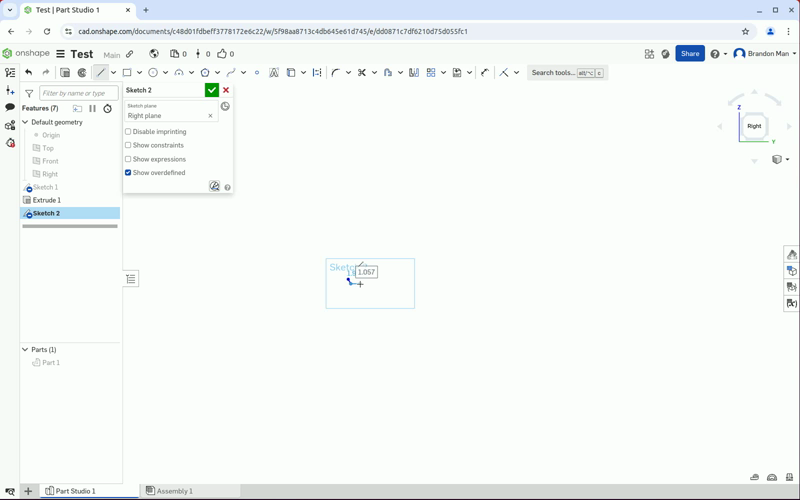
key_up(shift)
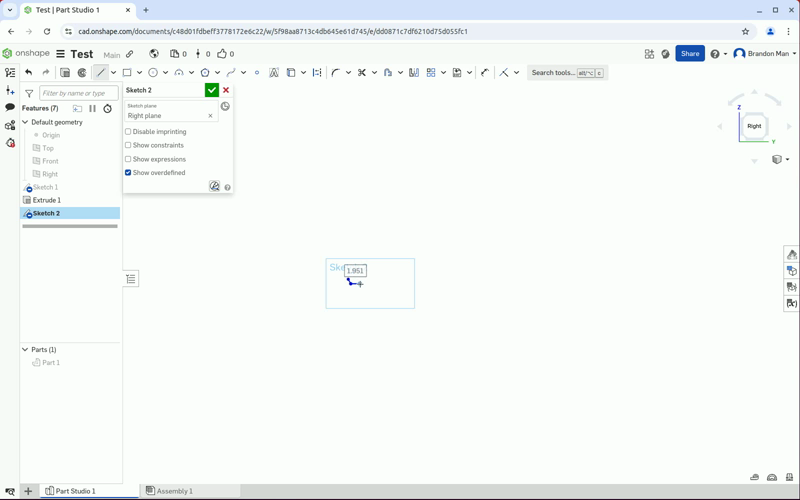
key_down(shift)
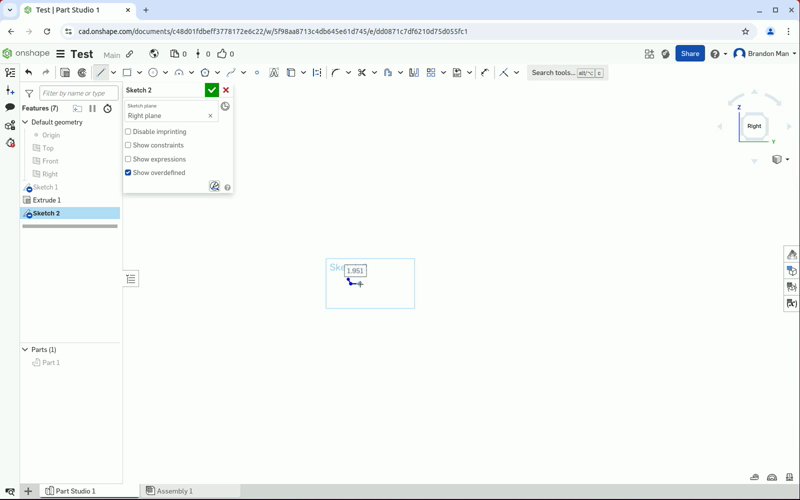
mouse_move(390, 283)
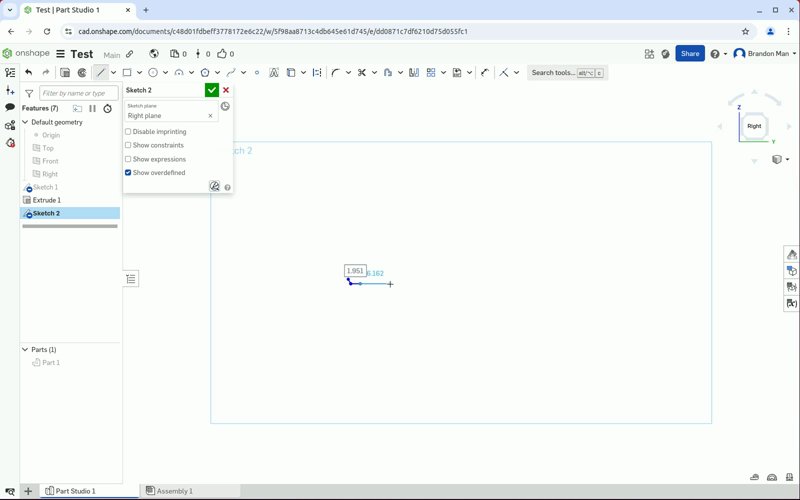
mouse_move(363, 278)
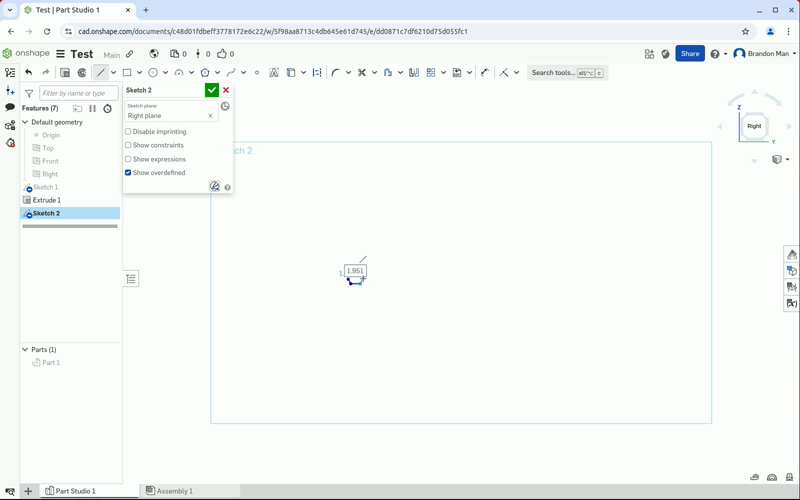
scroll(6)
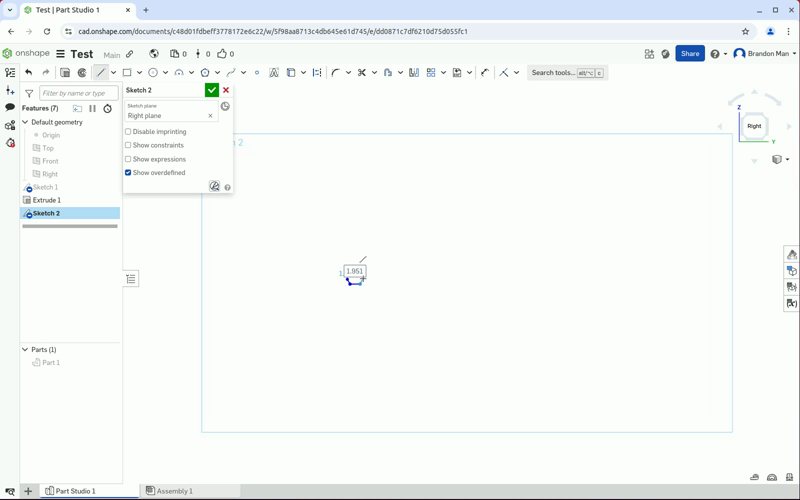
scroll(6)
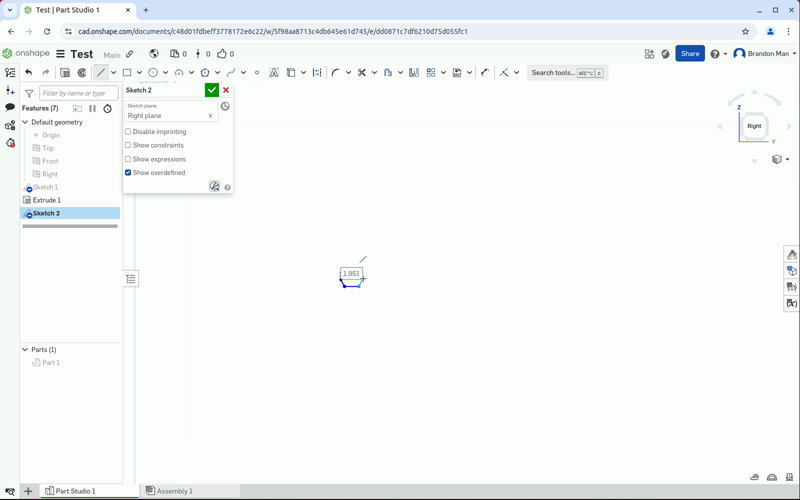
scroll(6)
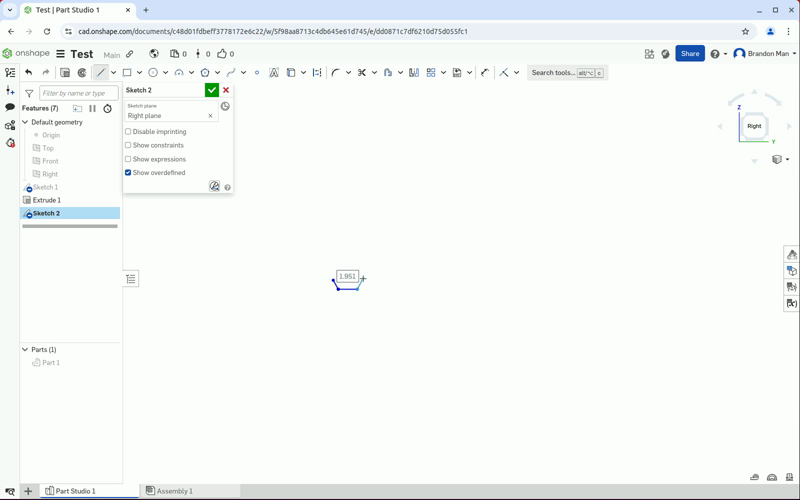
scroll(6)
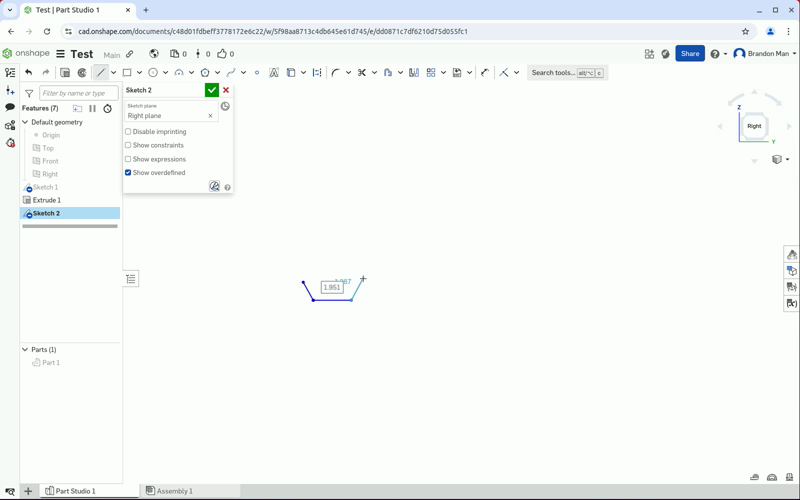
scroll(6)
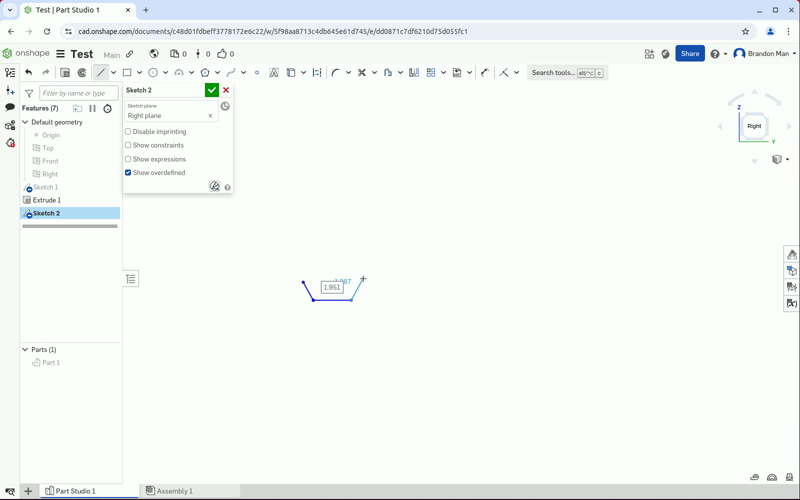
scroll(6)
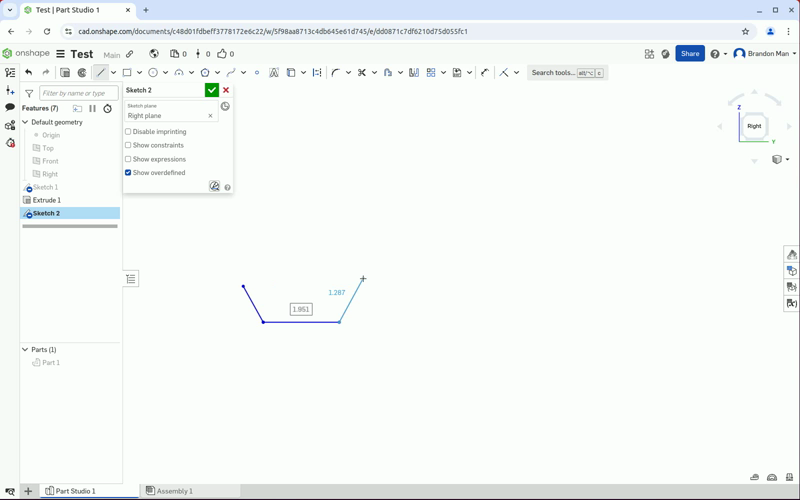
scroll(6)
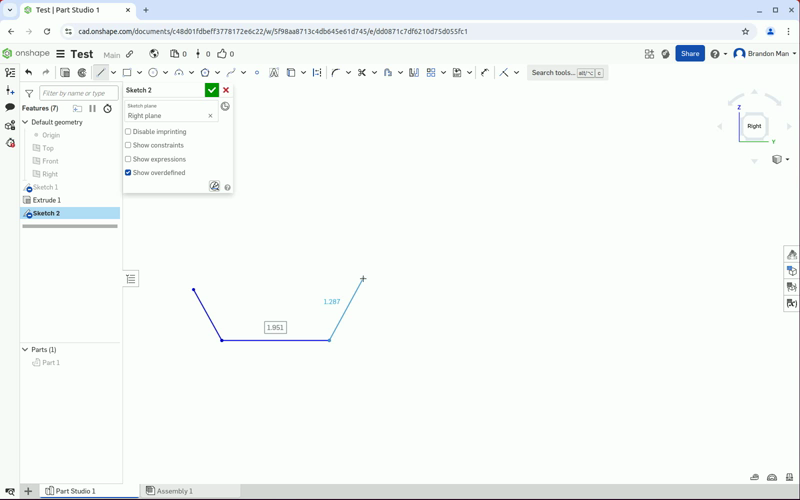
click(363, 278)
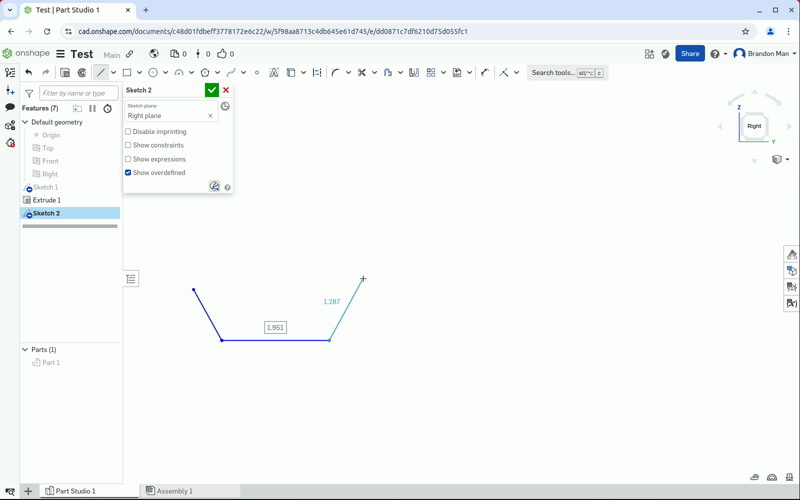
scroll(-6)
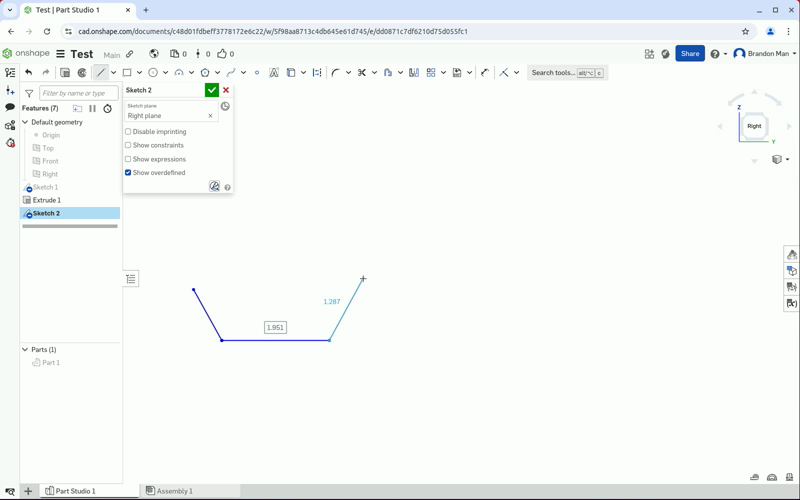
scroll(-6)
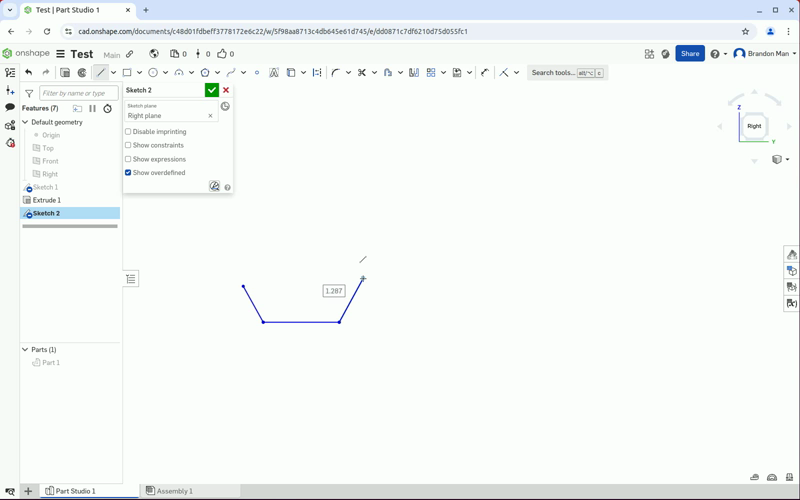
scroll(-6)
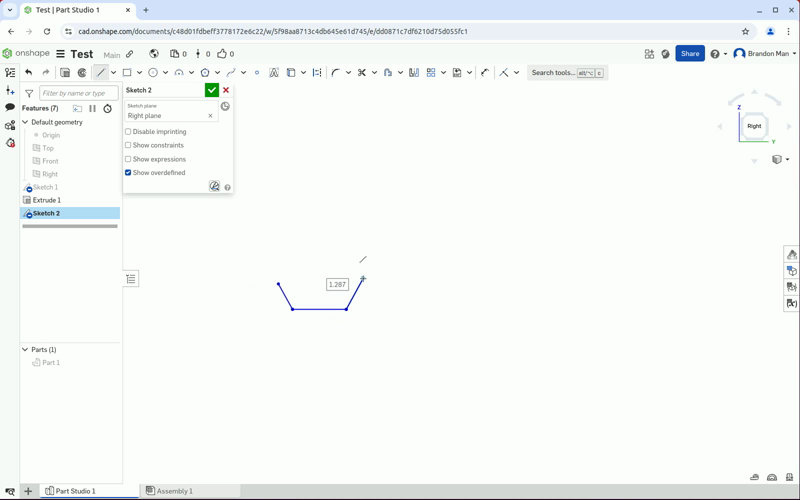
scroll(-6)
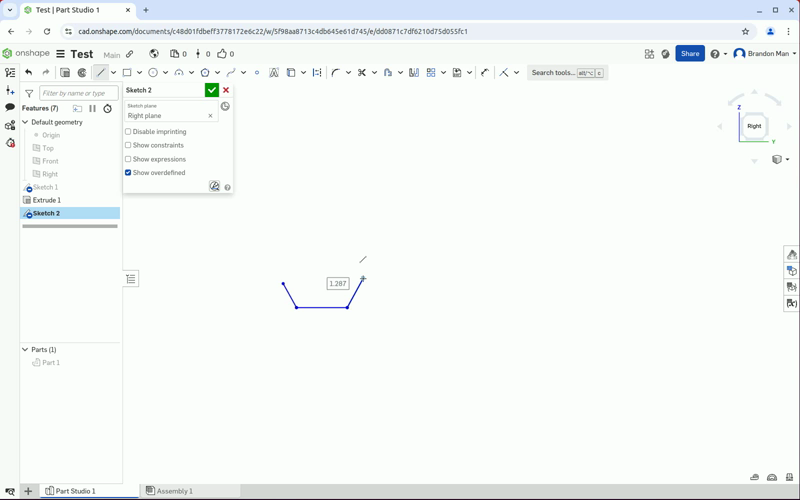
scroll(-6)
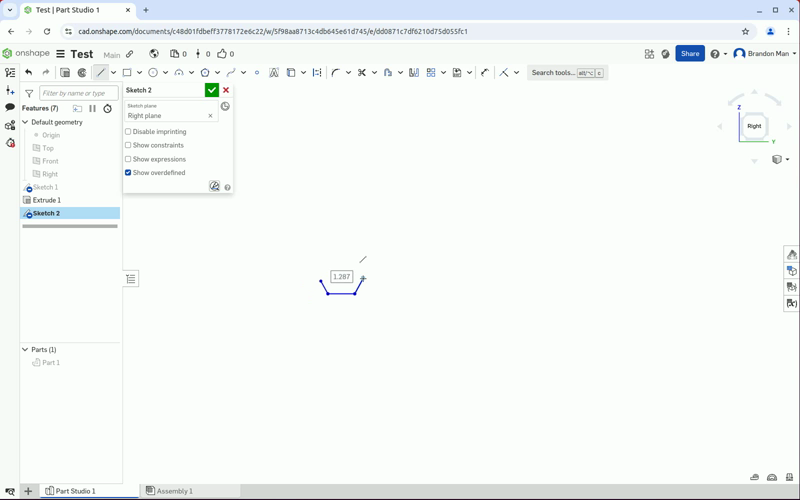
scroll(-6)
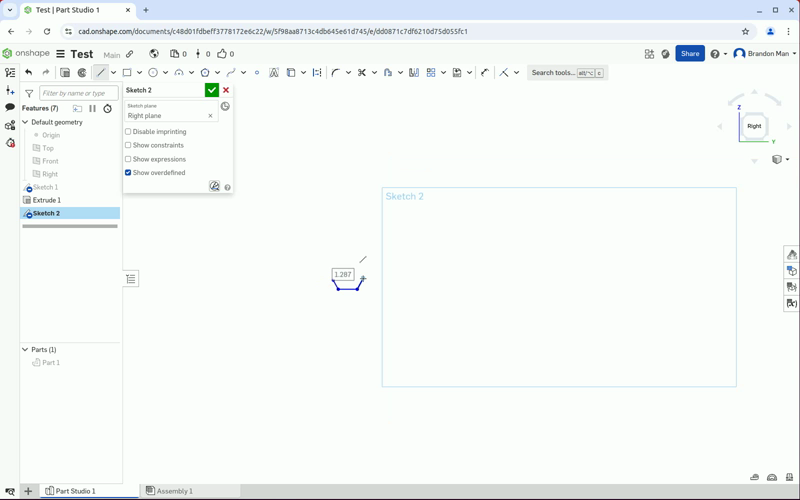
scroll(-6)
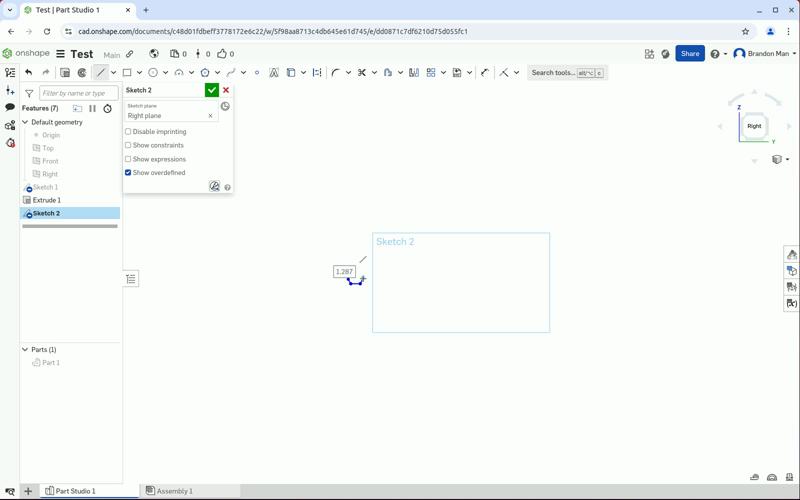
key_up(shift)
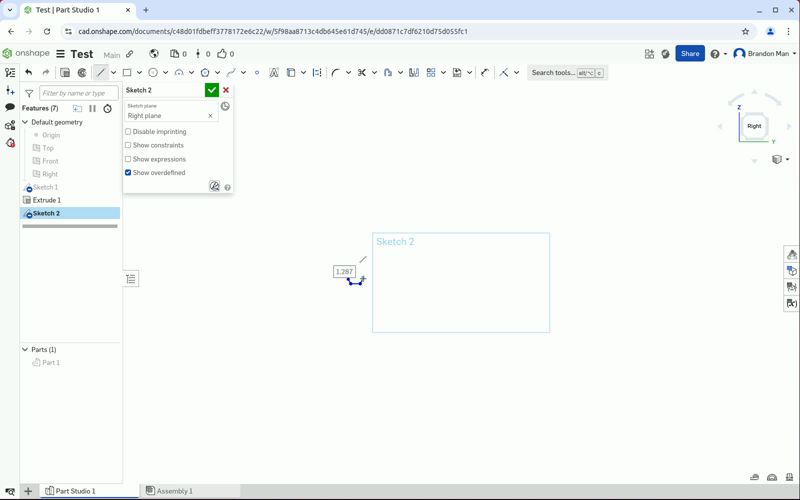
key_down(shift)
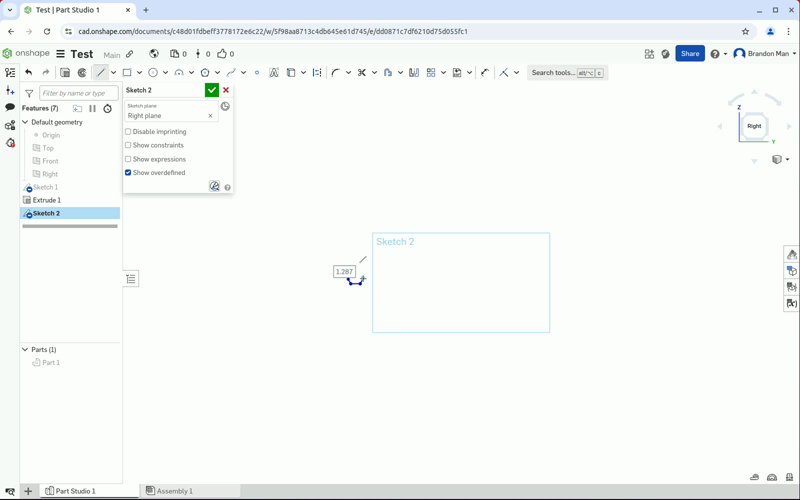
mouse_move(393, 278)
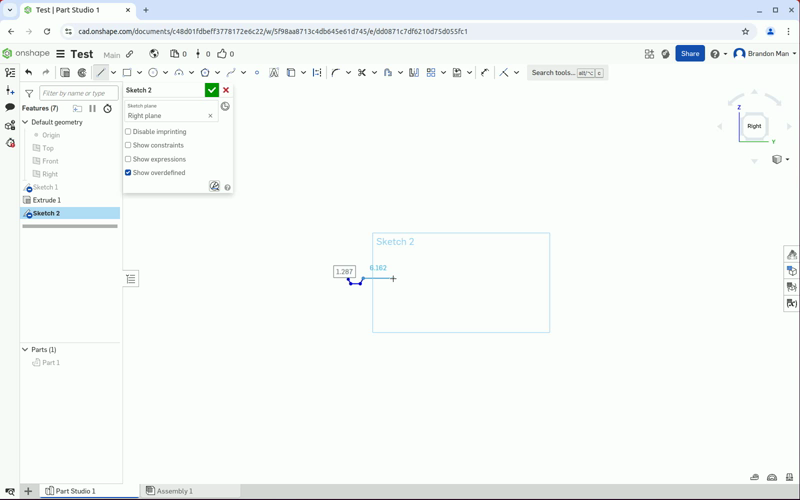
mouse_move(348, 270)
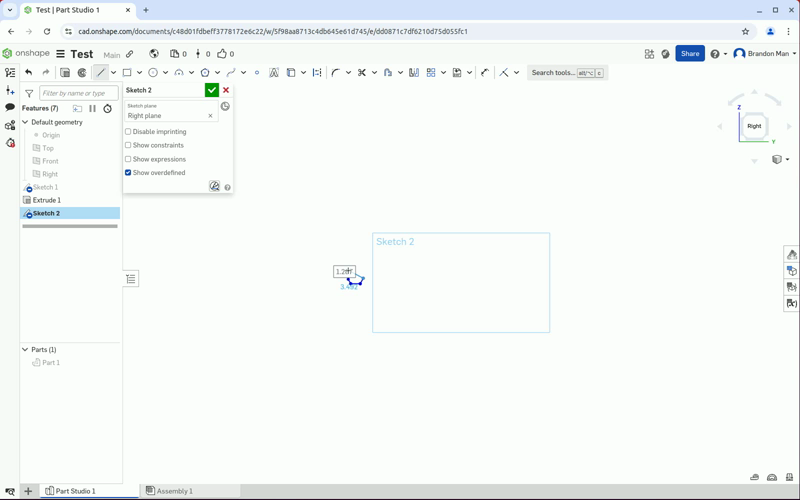
click(348, 270)
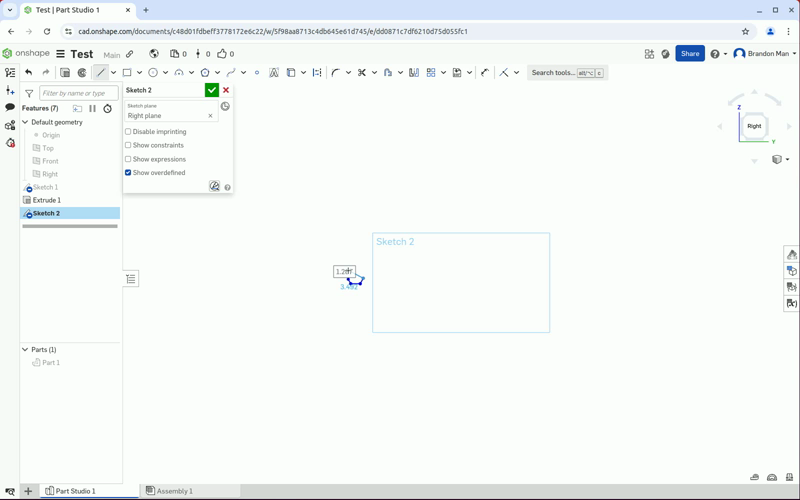
key_up(shift)
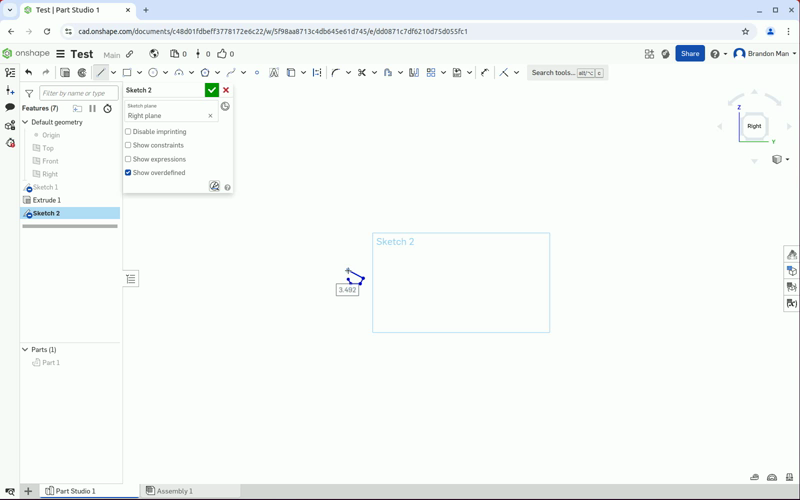
mouse_move(378, 270)
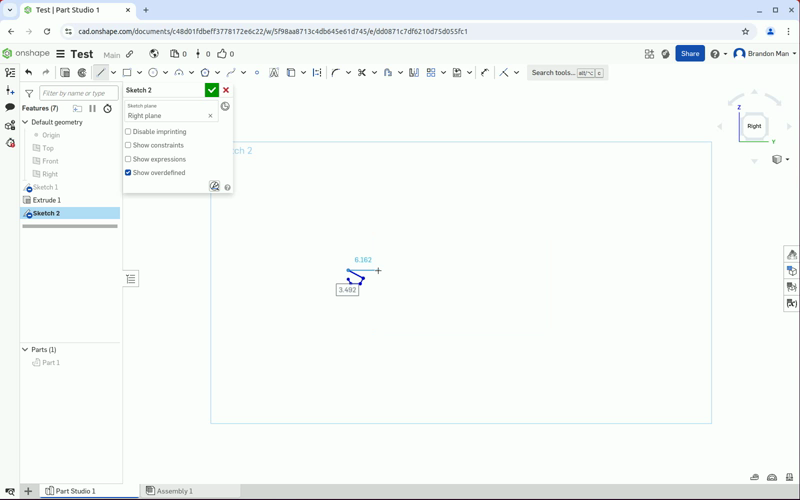
key_down(shift)
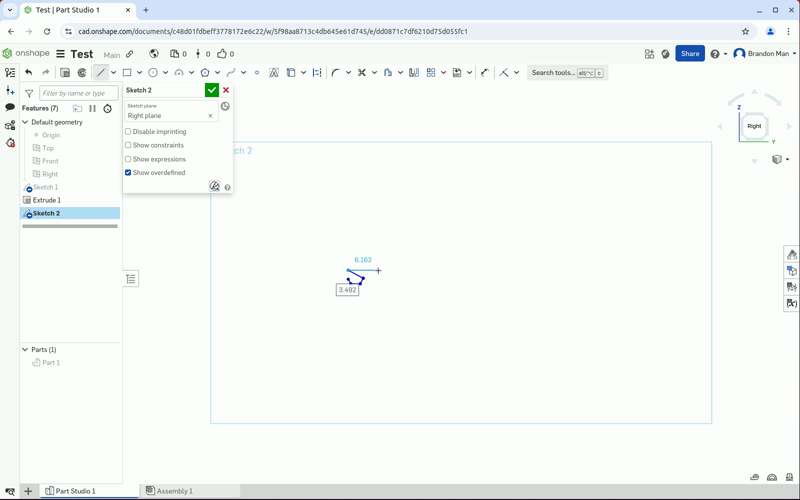
mouse_move(348, 279)
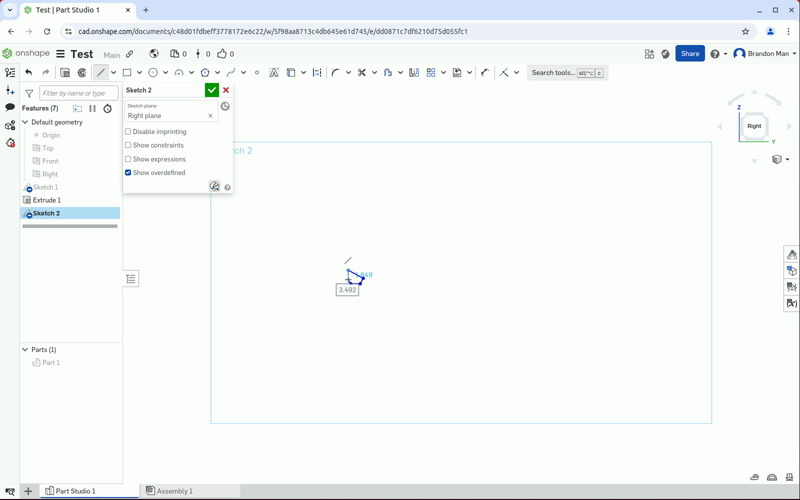
key_up(shift)
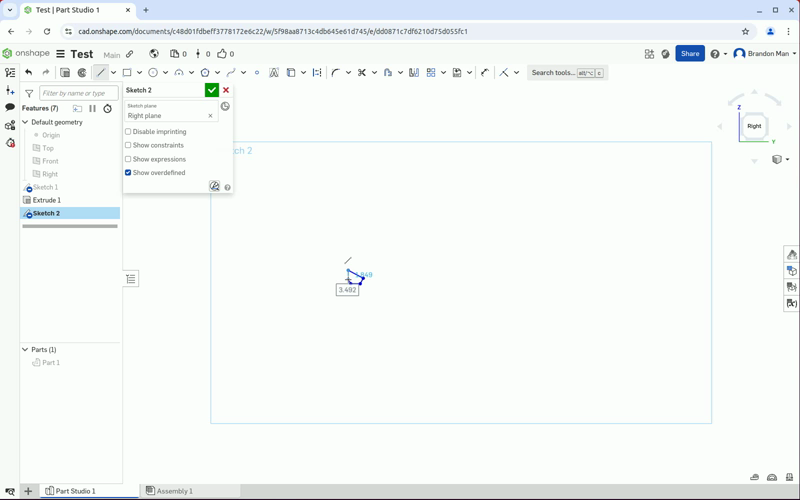
click(348, 279)
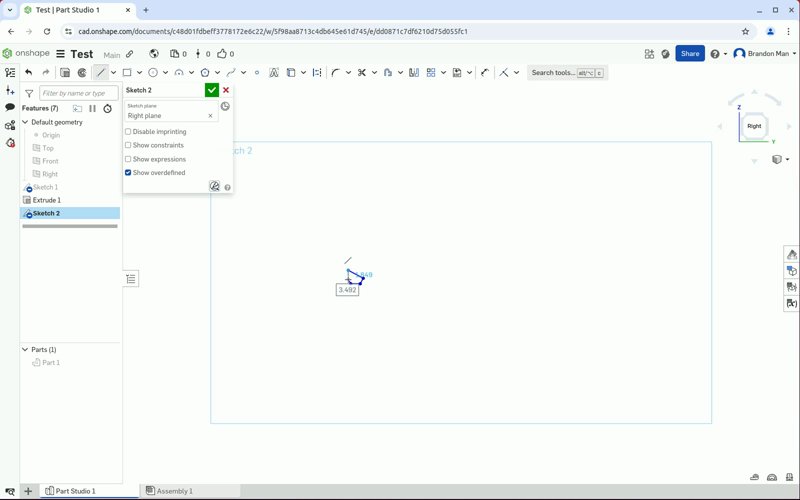
key(esc)
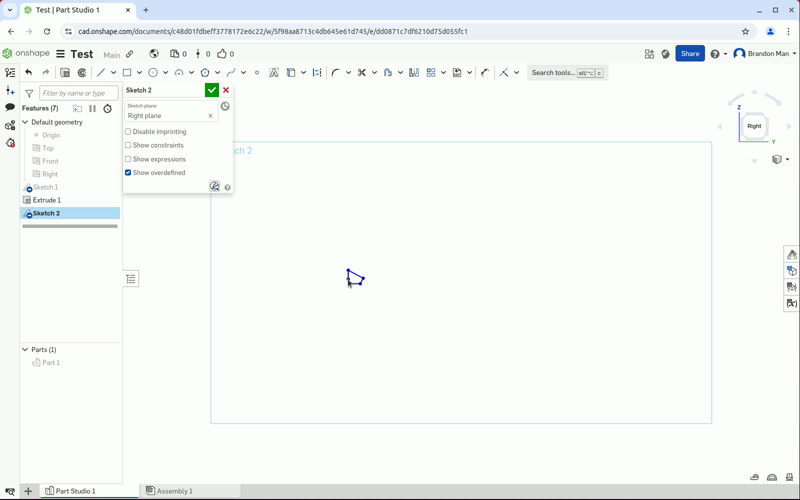
mouse_move(353, 277)
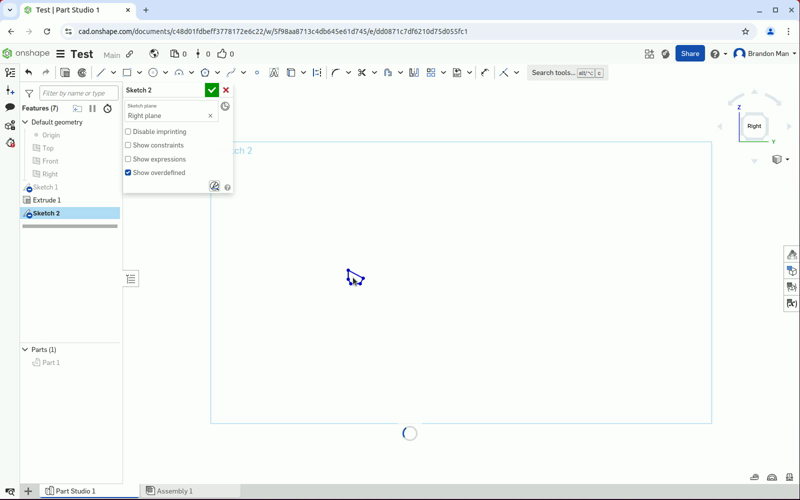
scroll(6)
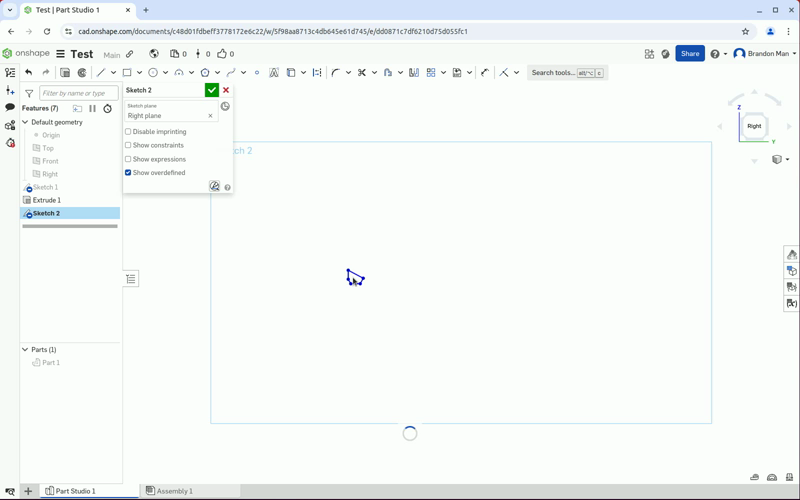
scroll(6)
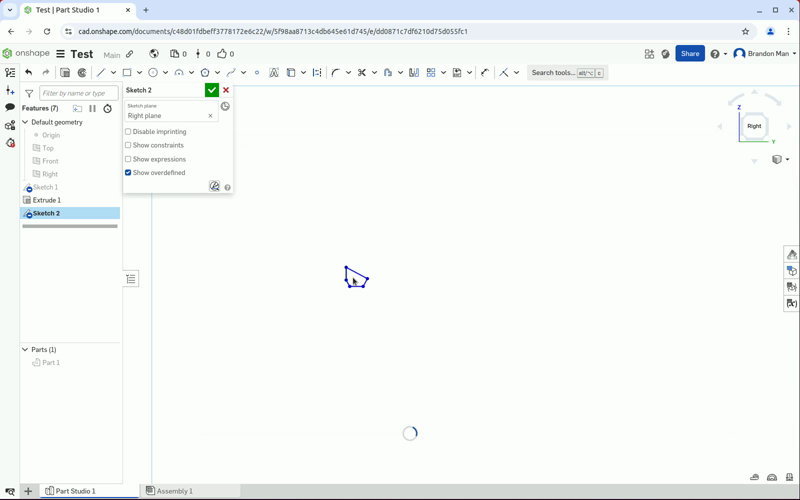
scroll(6)
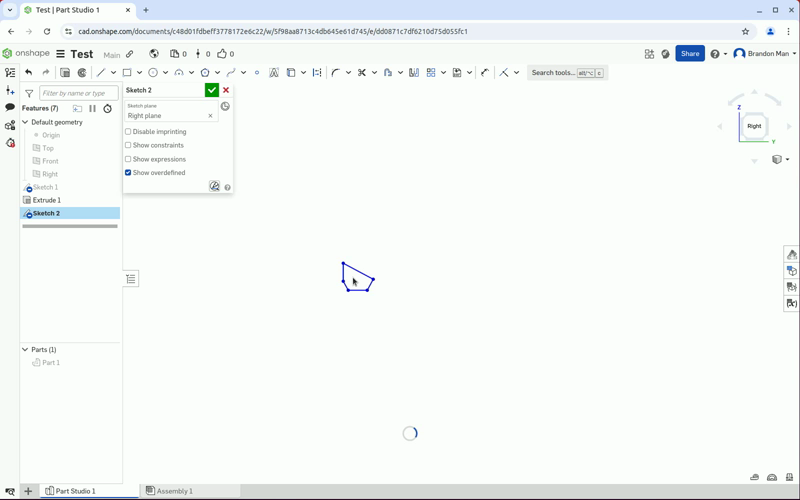
scroll(6)
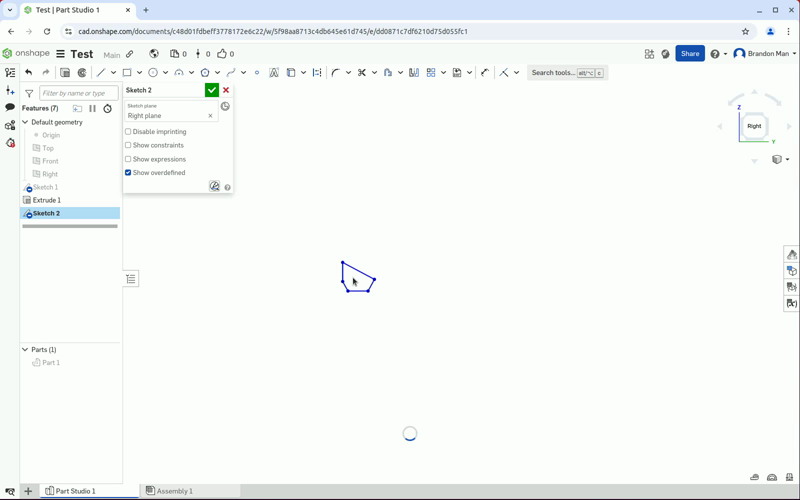
scroll(6)
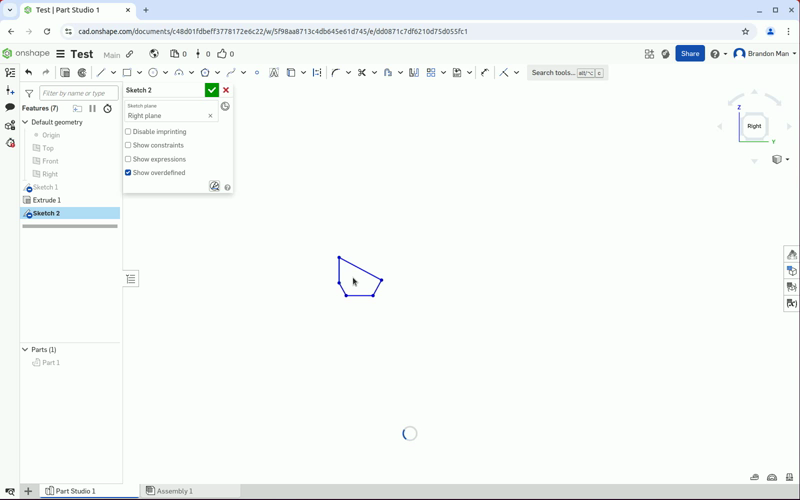
scroll(6)
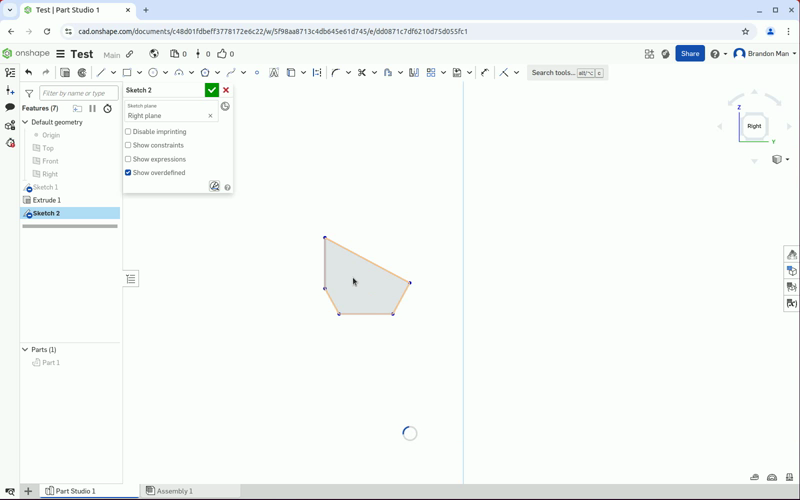
scroll(6)
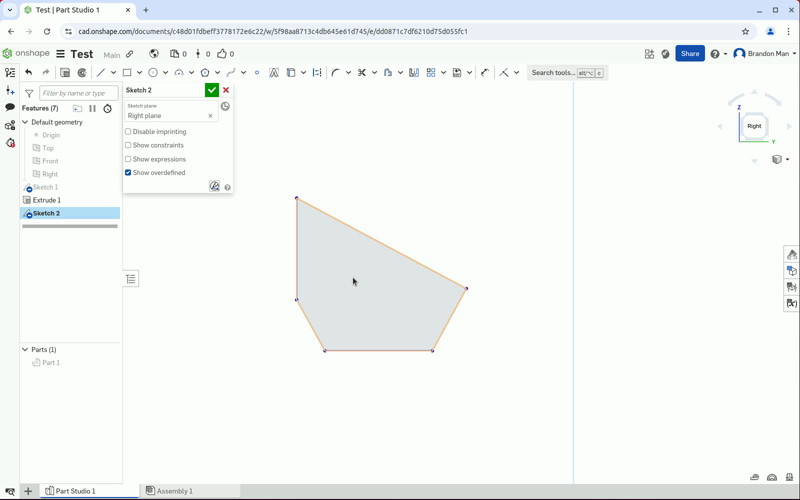
click(353, 277)
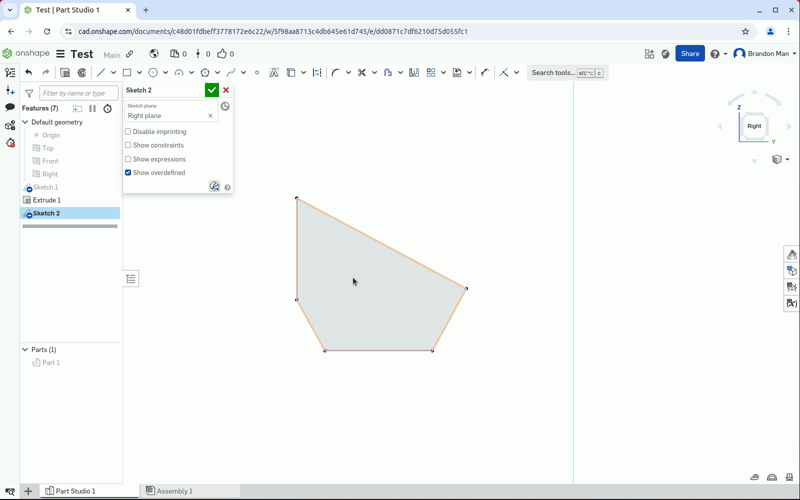
scroll(-6)
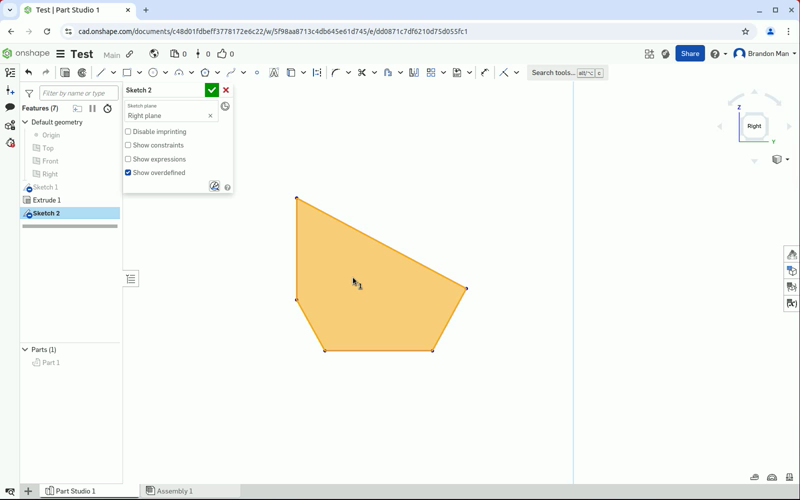
scroll(-6)
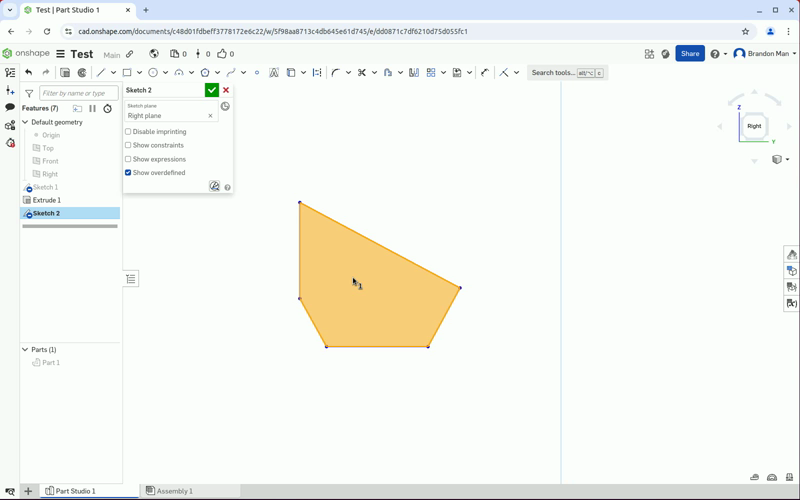
scroll(-6)
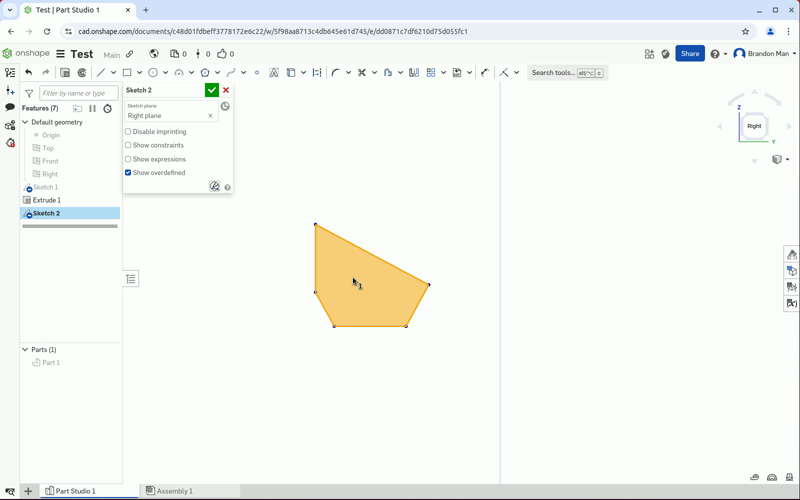
scroll(-6)
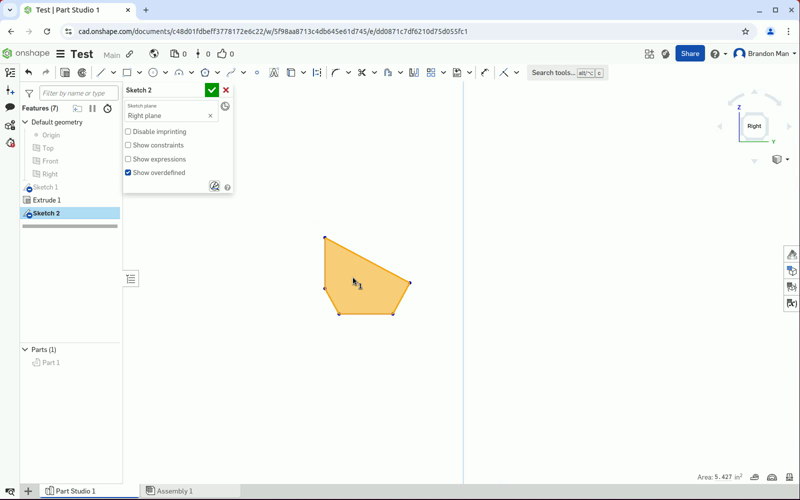
scroll(-6)
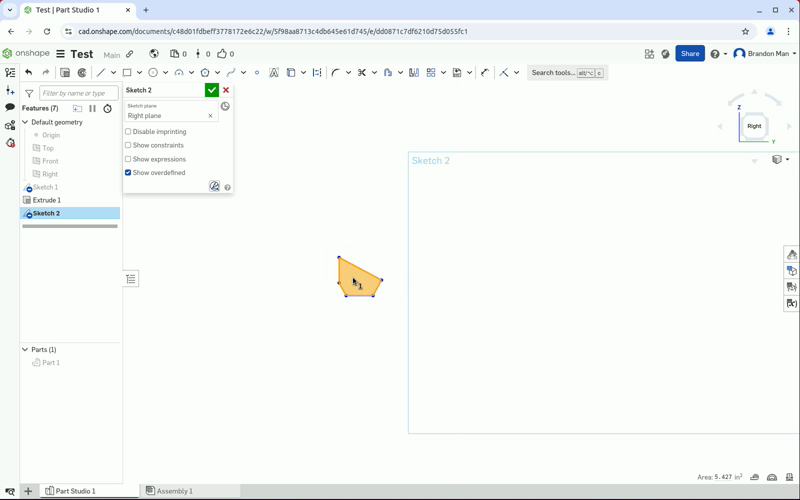
scroll(-6)
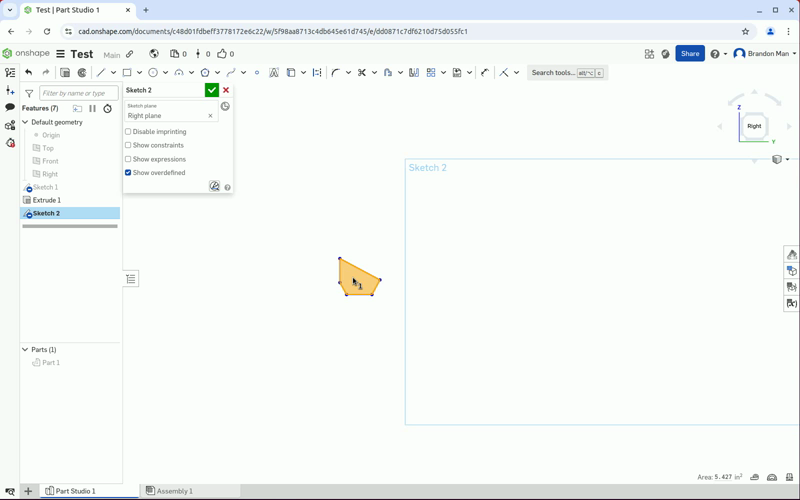
scroll(-6)
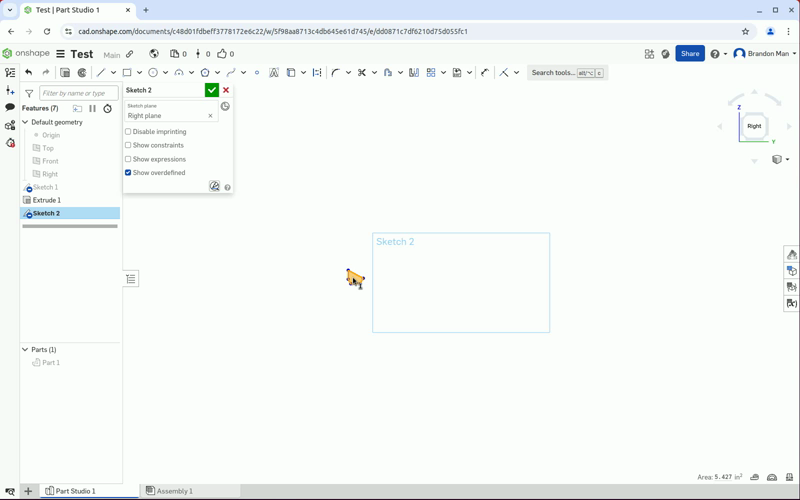
mouse_move(73, 352)
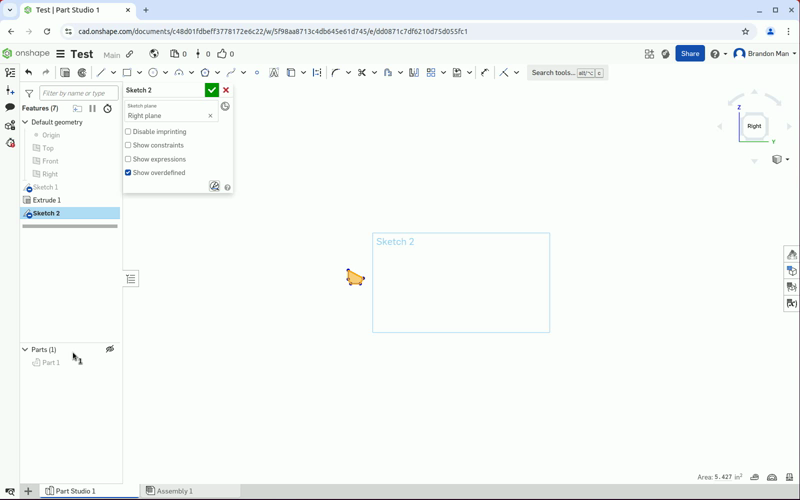
key(shift+y)
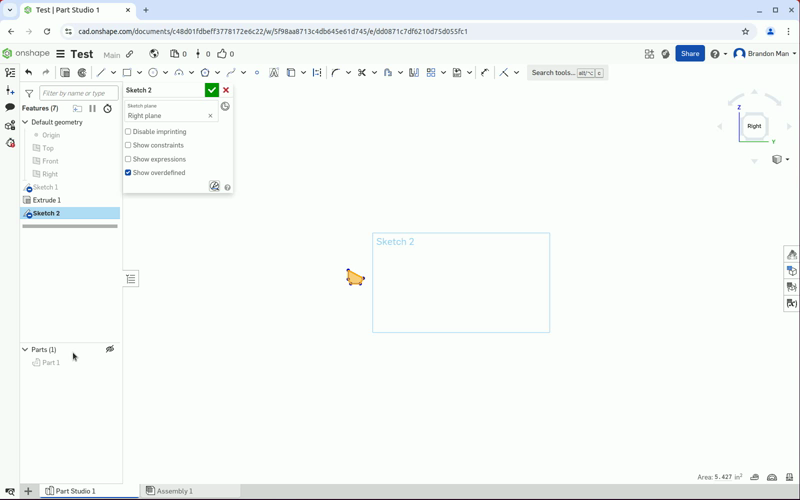
key(shift+e)
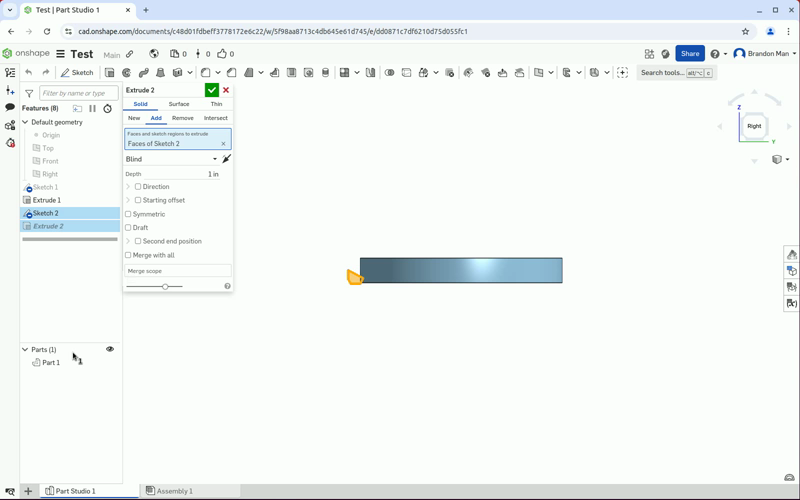
mouse_move(143, 106)
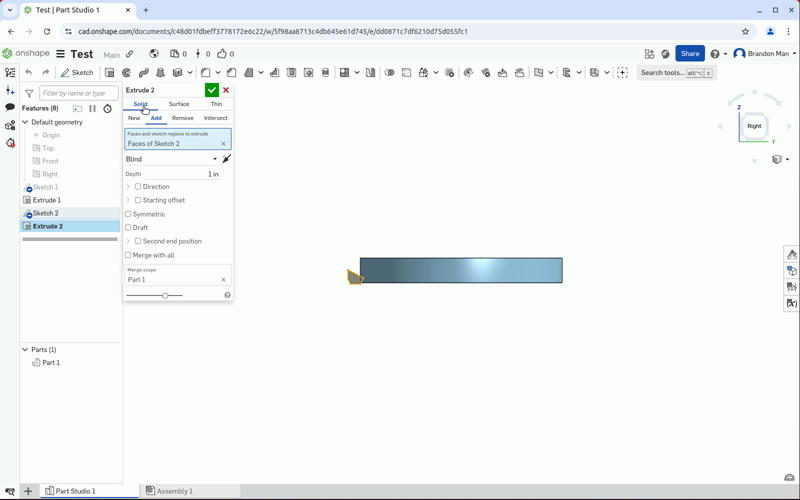
click(143, 106)
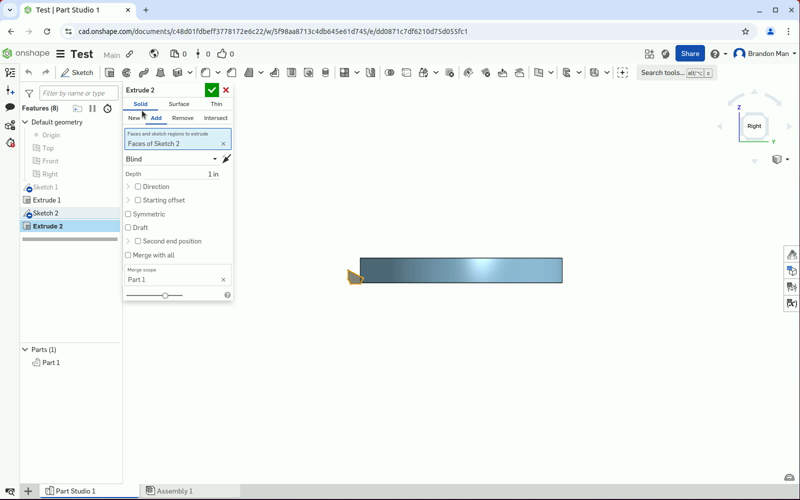
mouse_move(137, 120)
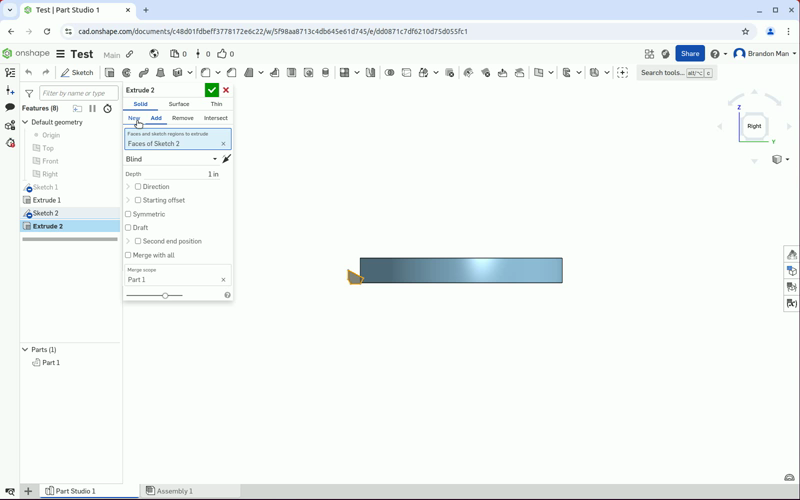
click(137, 120)
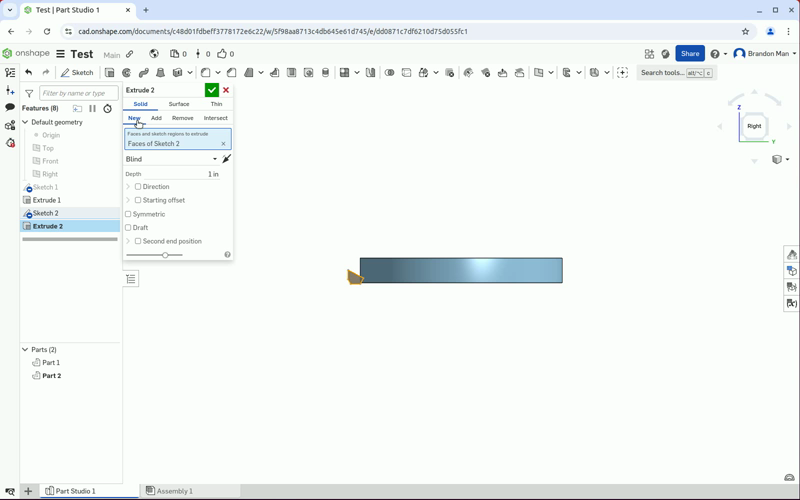
key(tab, 4)
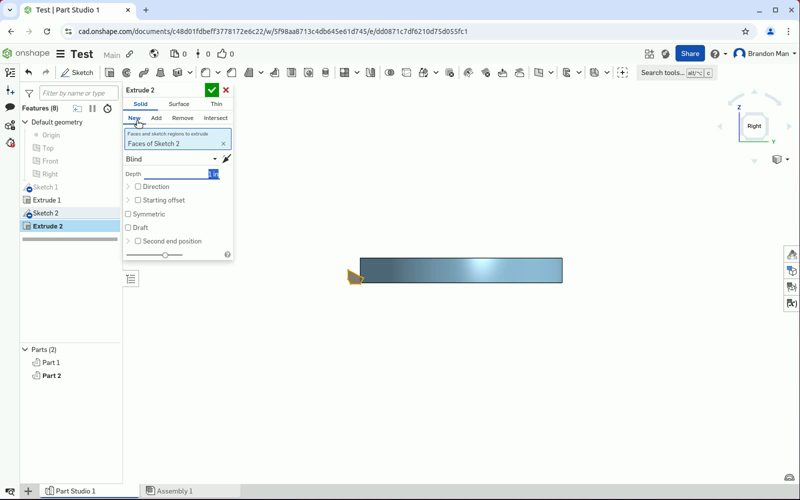
text(4.092)
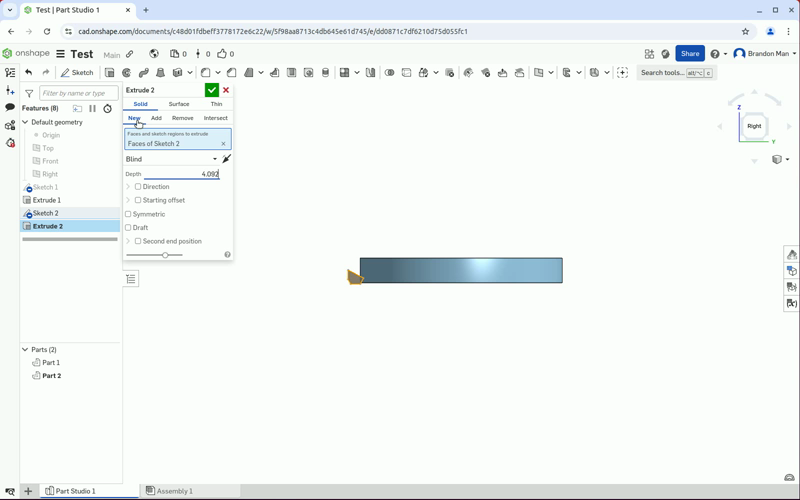
key(enter)
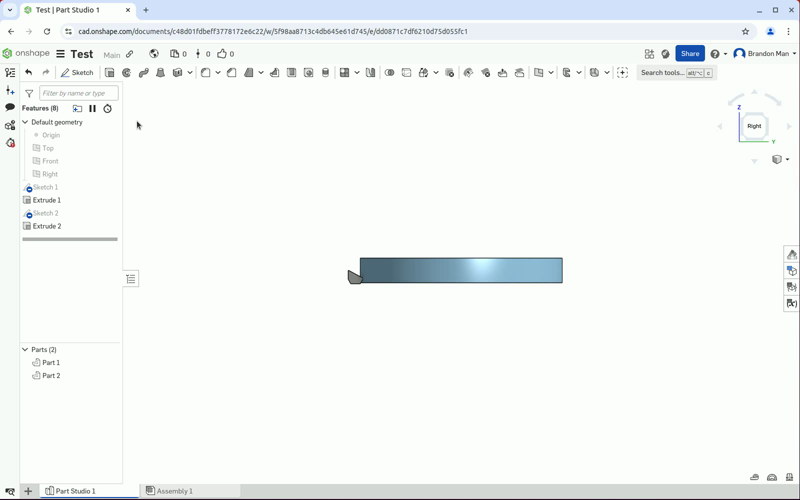
key(shift+h)
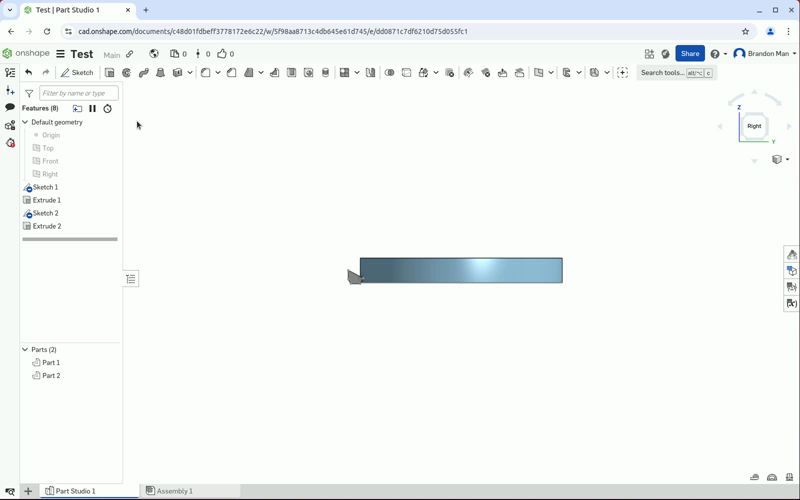
key(shift+h)
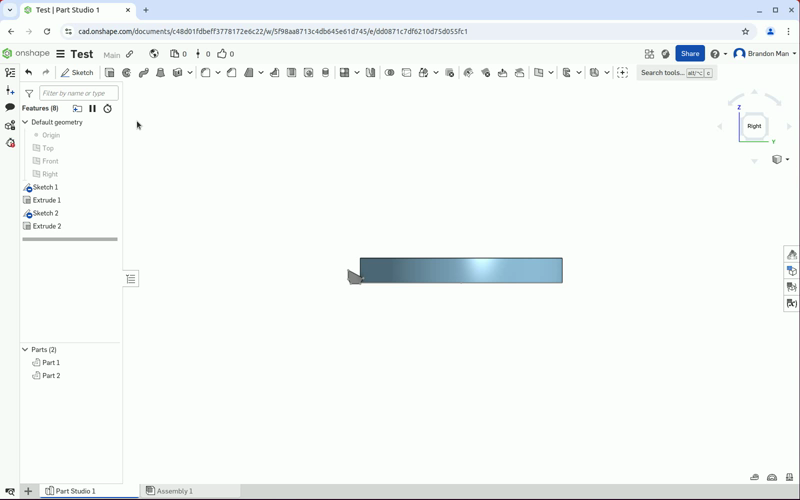
key(shift+7)
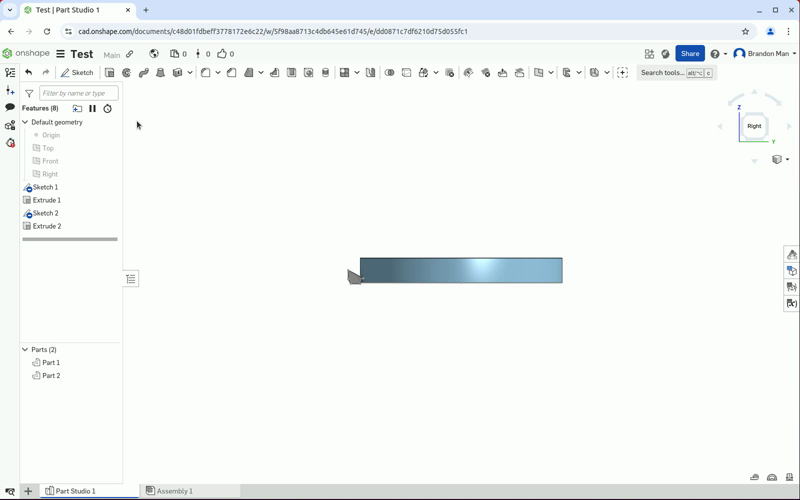
key(right, 2)
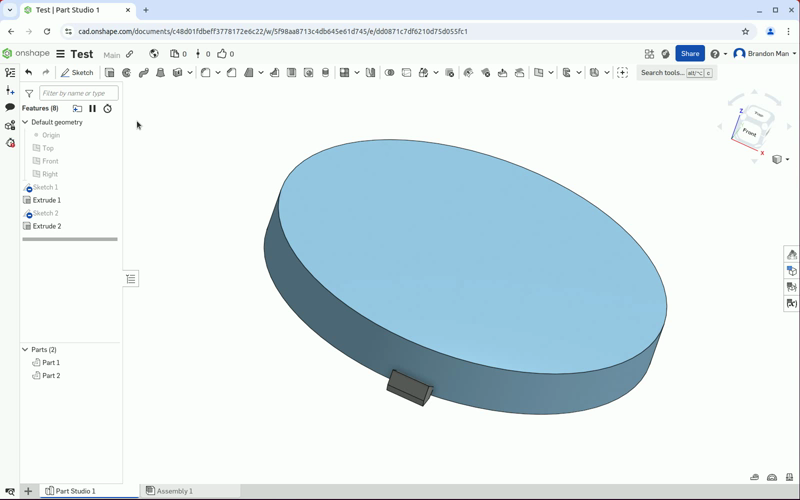
key(down, 2)
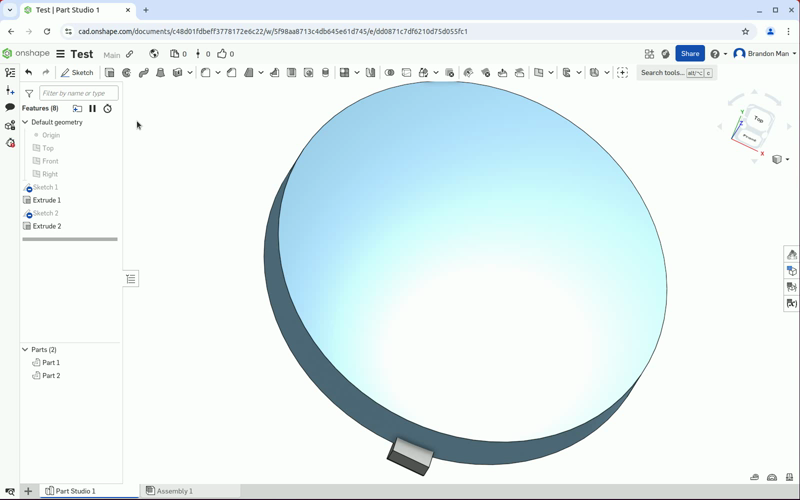
key(up, 2)
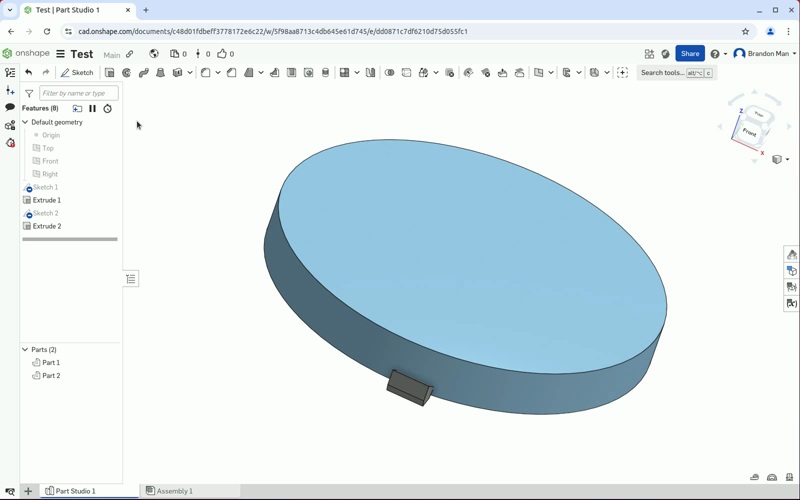
key(left, 2)
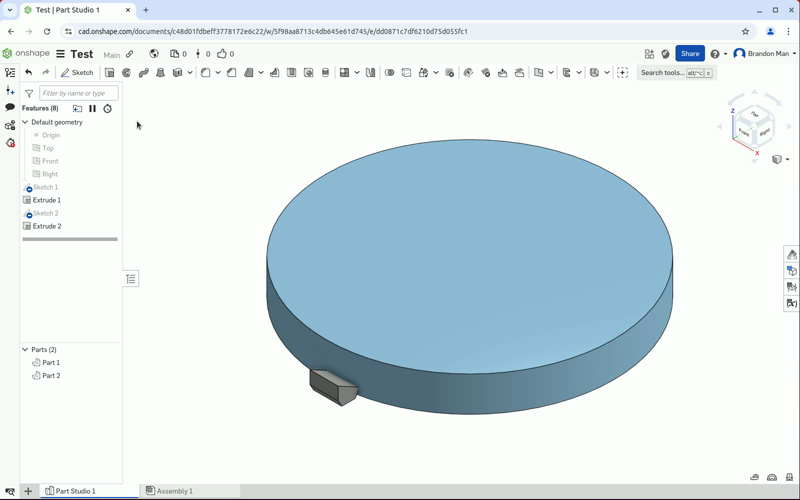
mouse_move(73, 189)
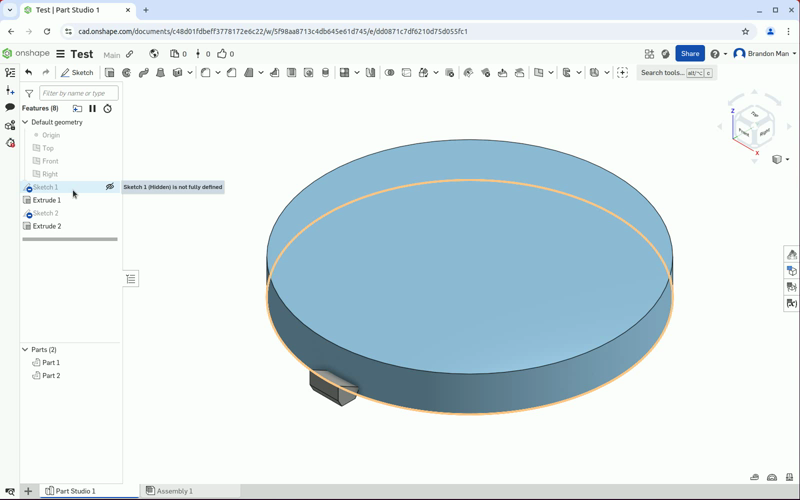
click(73, 189)